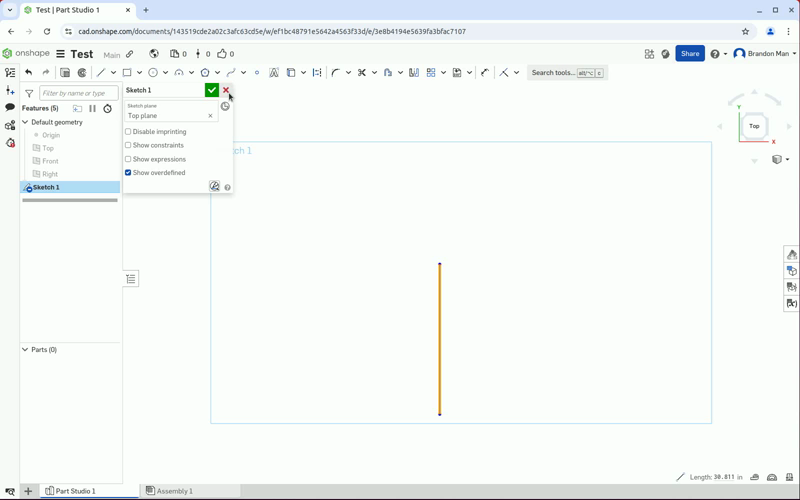
key(shift+h)
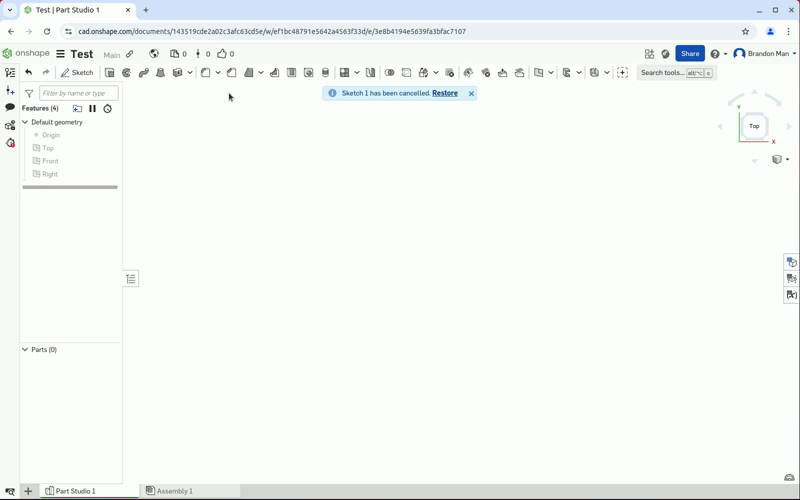
mouse_move(73, 352)
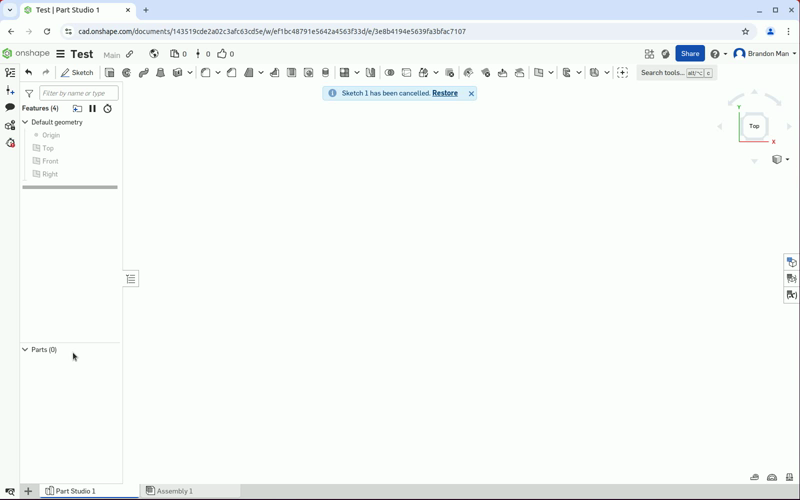
key(y)
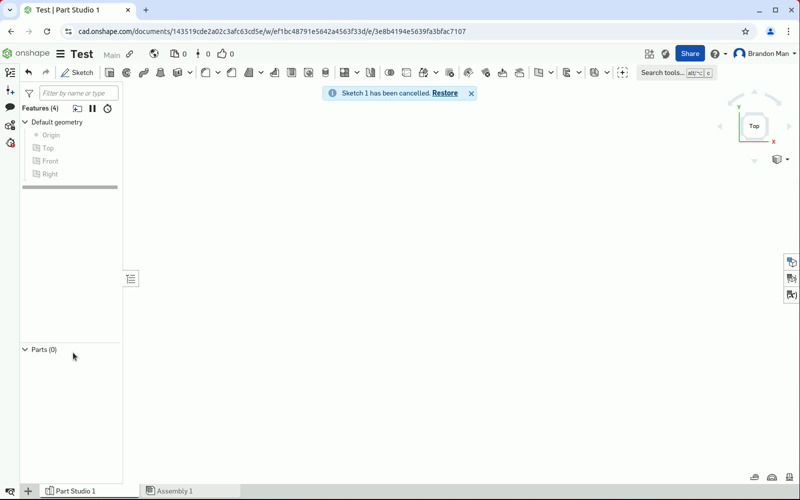
key(shift+p)
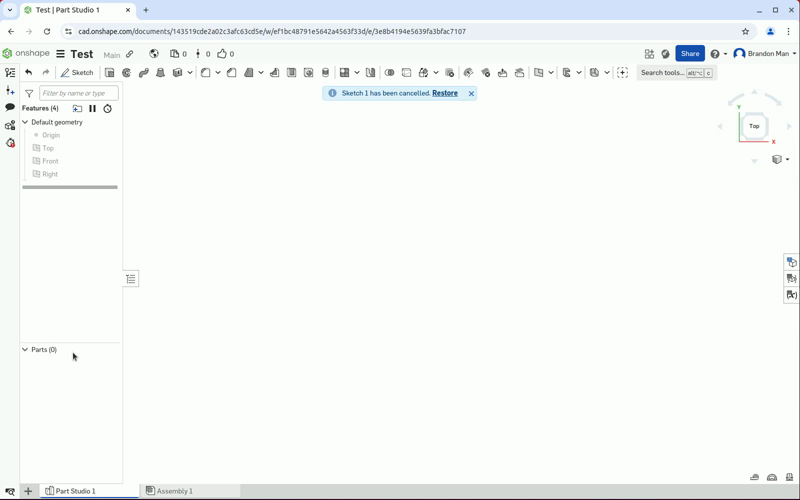
key(space)
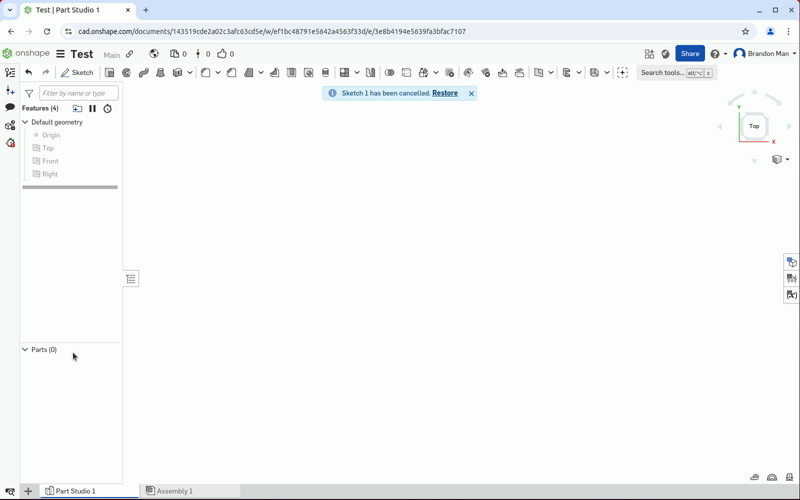
key_down(shift)
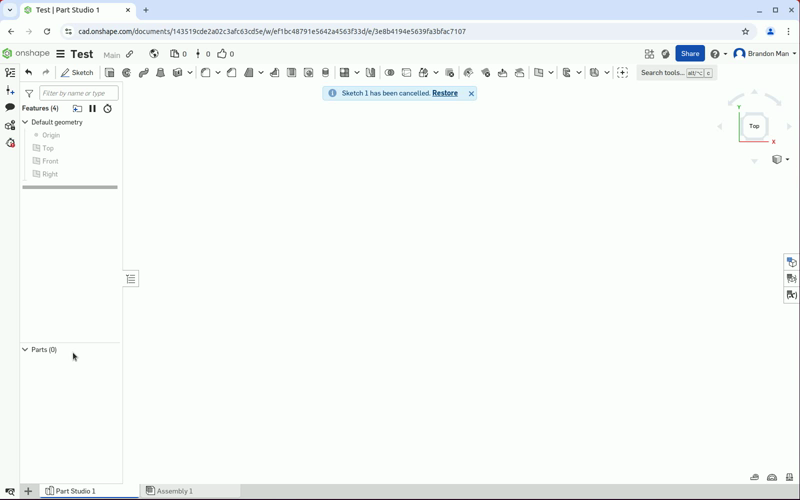
key(up)
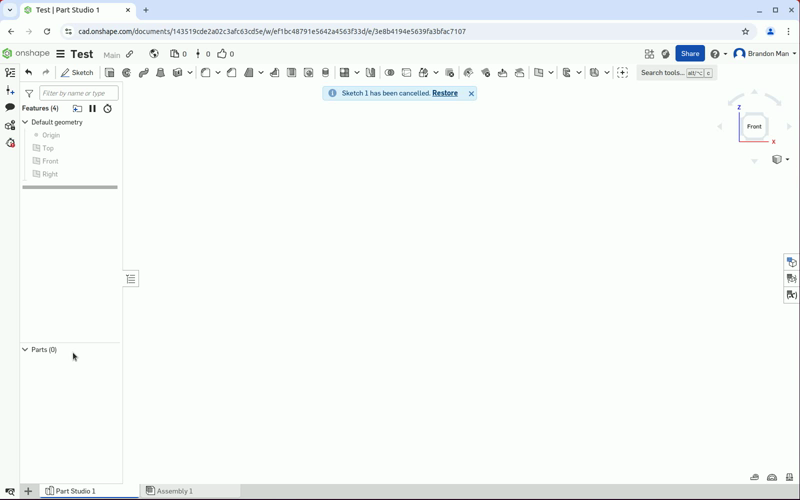
key_up(shift)
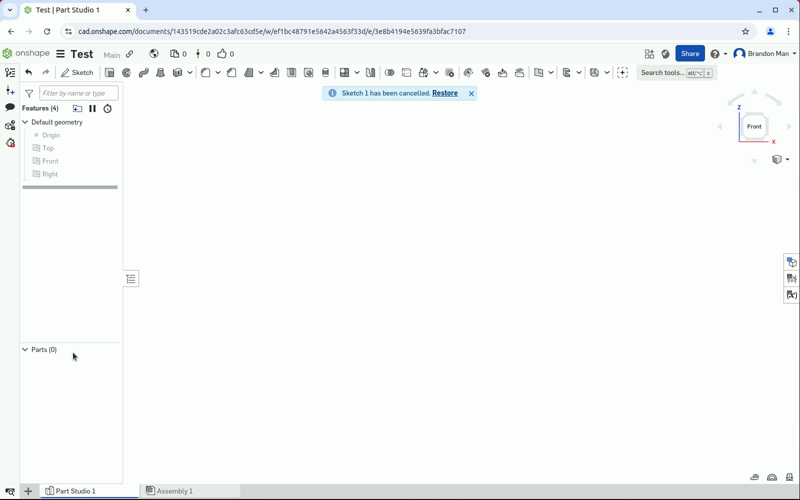
key(space)
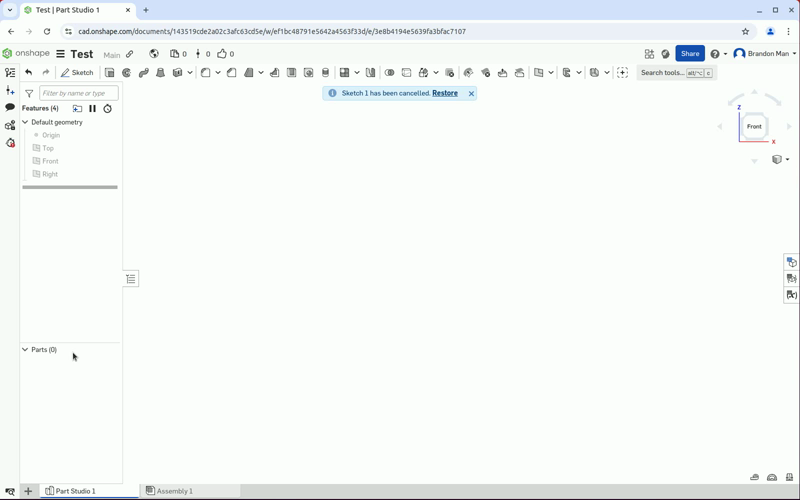
key_down(shift)
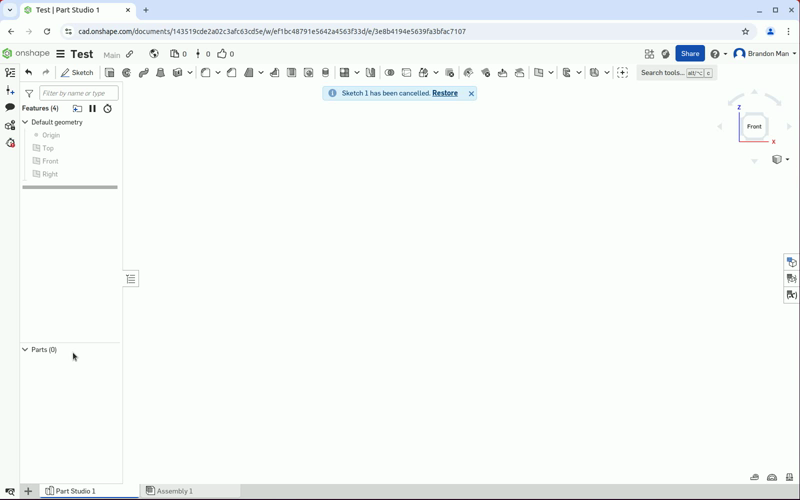
key(left)
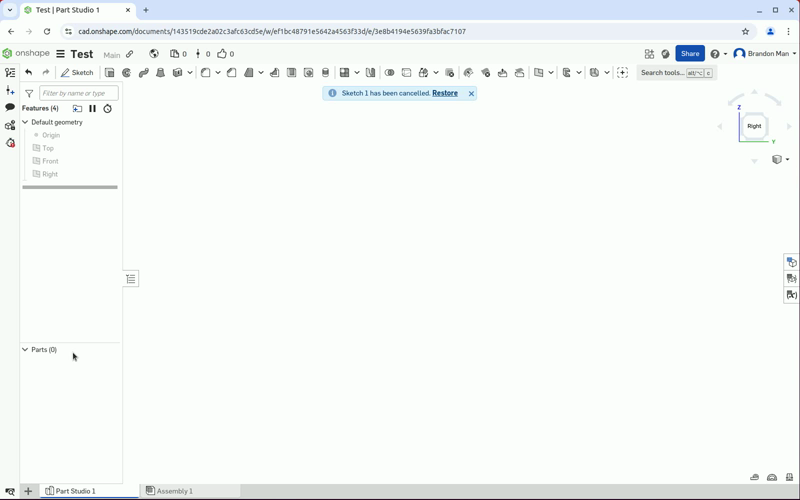
key_up(shift)
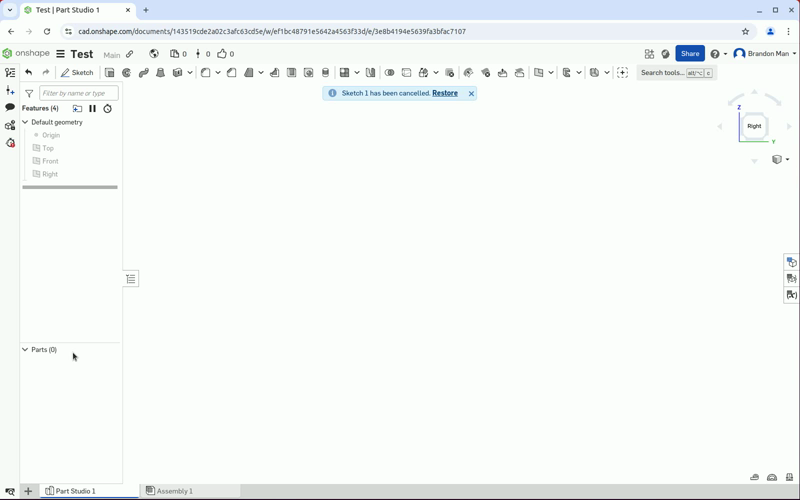
mouse_move(73, 352)
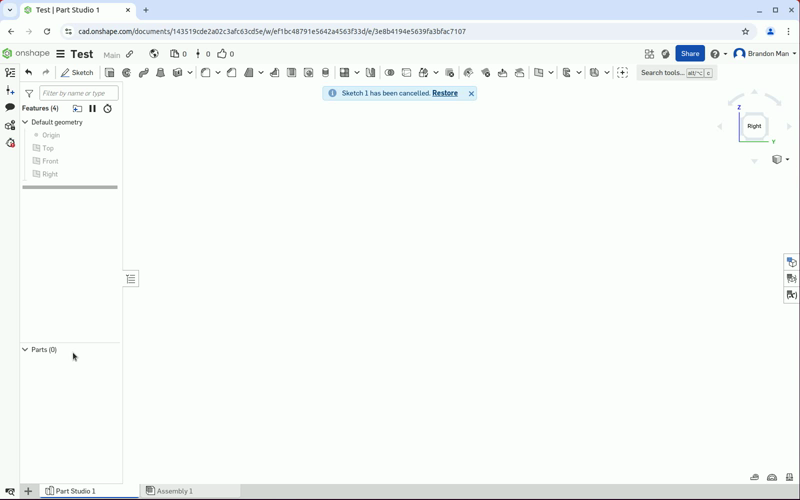
key(shift+y)
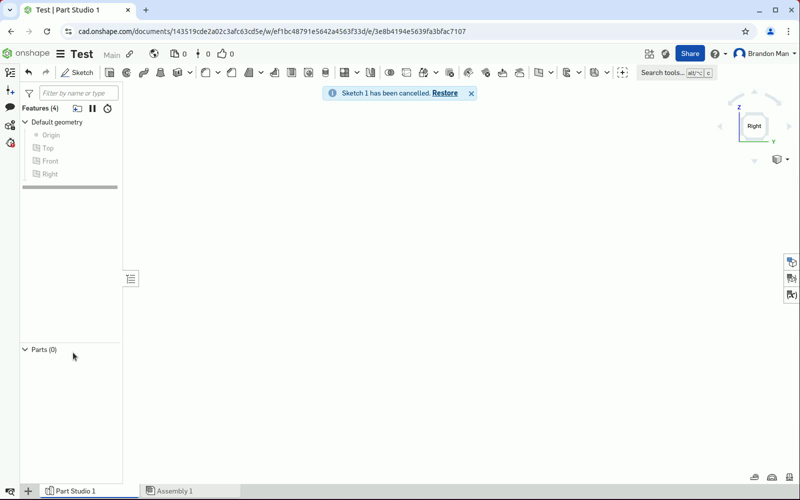
key(shift+s)
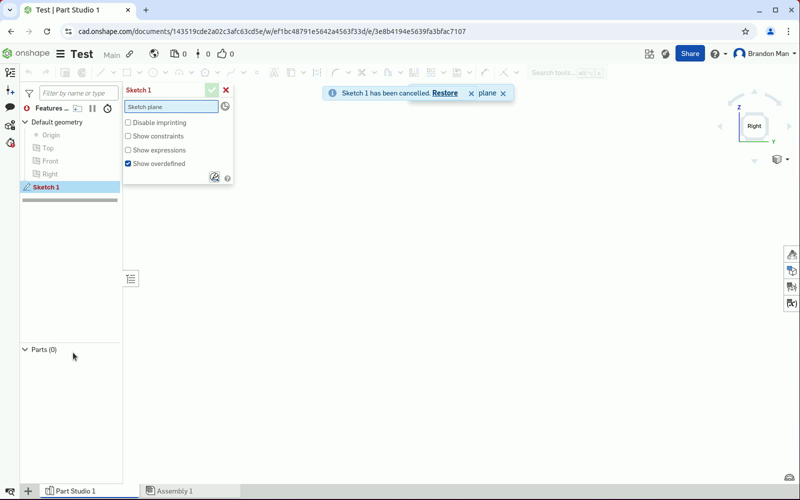
mouse_move(73, 176)
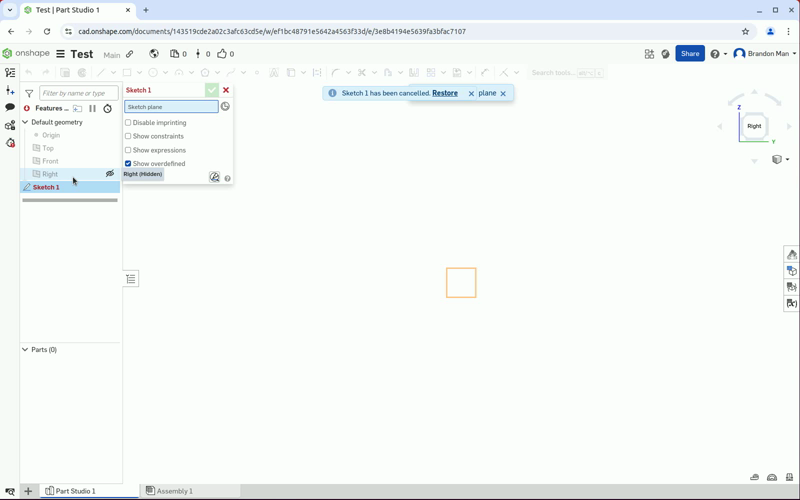
click(73, 176)
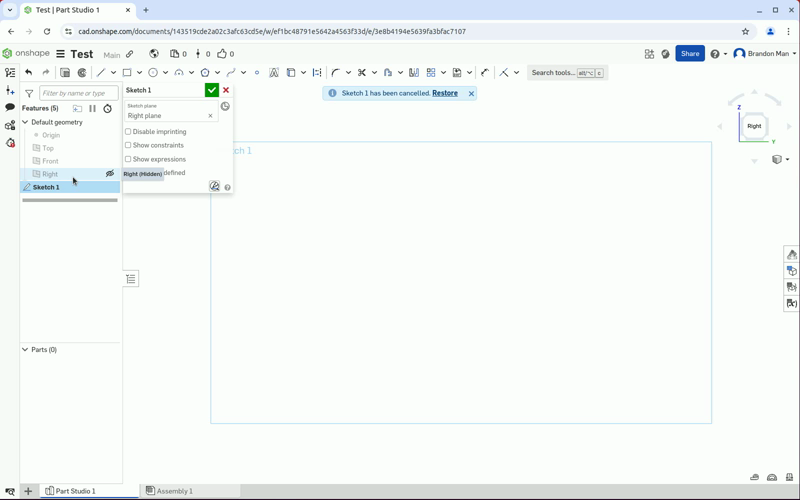
mouse_move(73, 352)
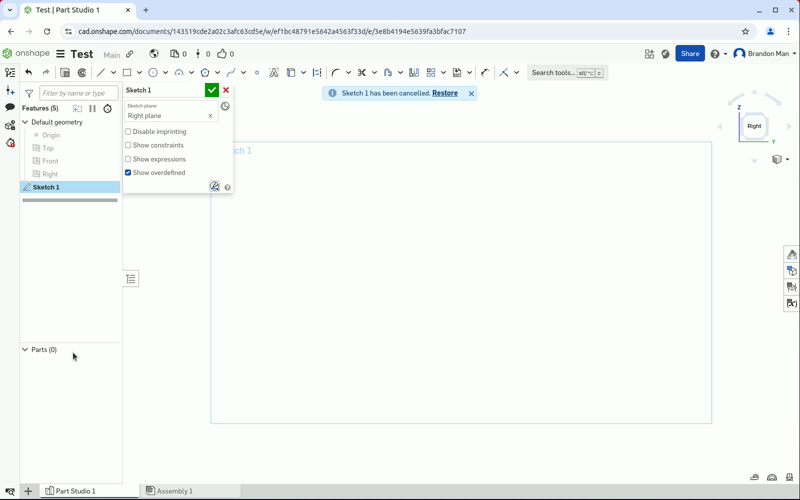
key(y)
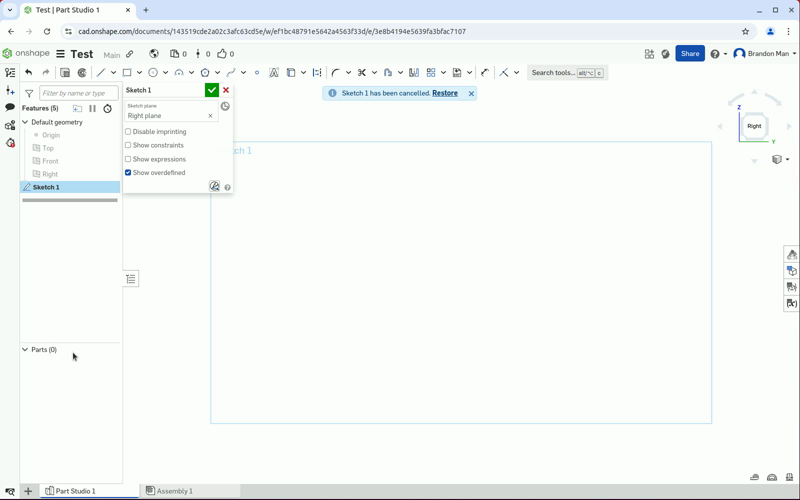
key(l)
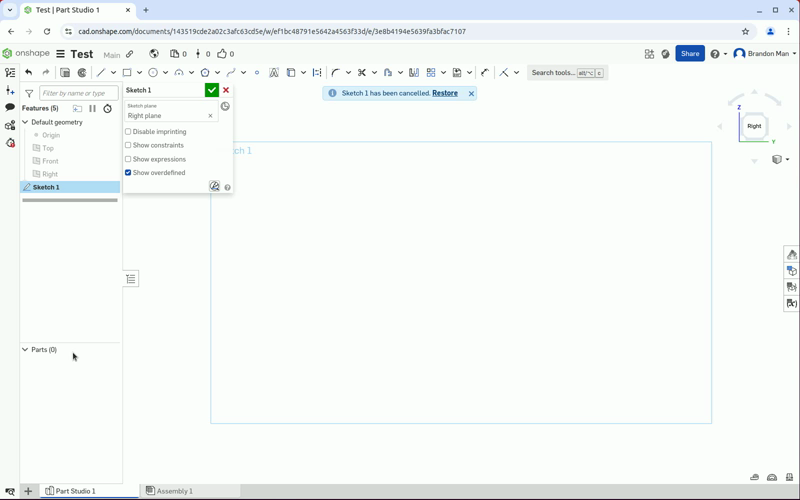
key_down(shift)
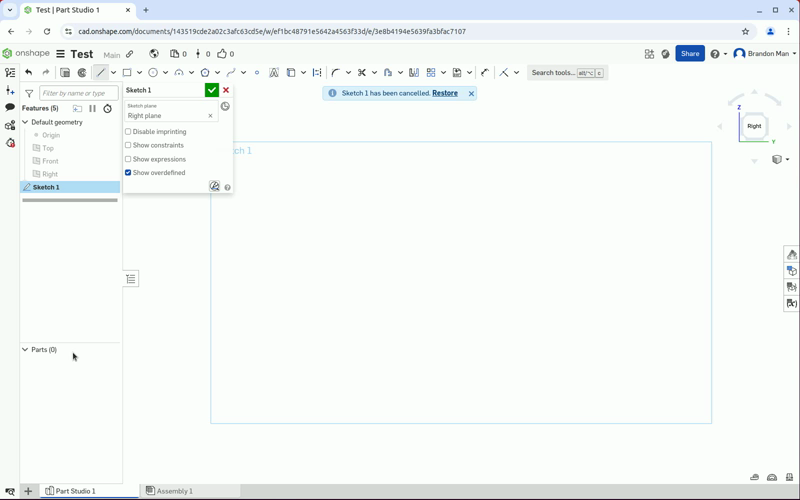
mouse_move(348, 282)
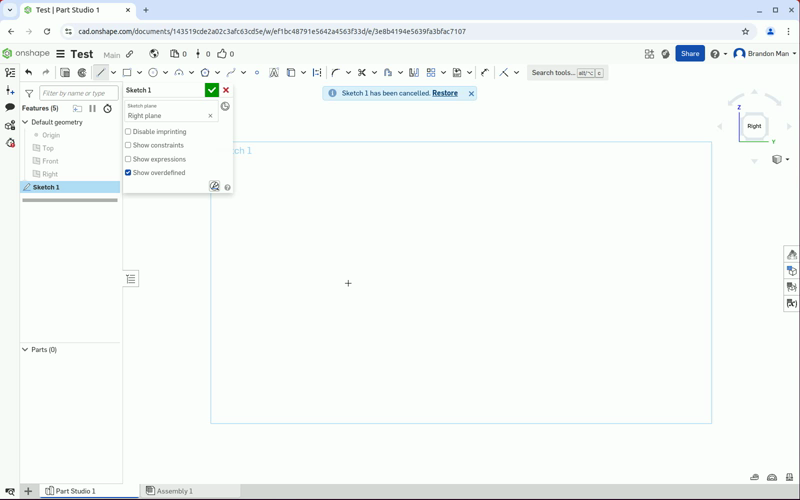
click(348, 282)
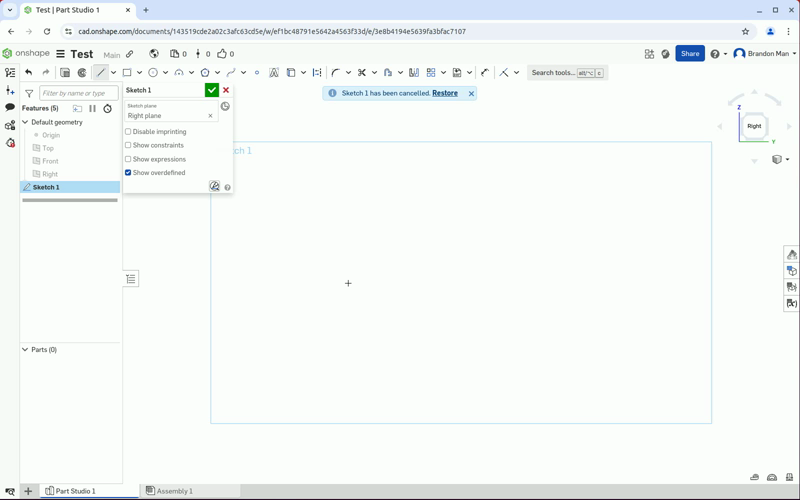
key_up(shift)
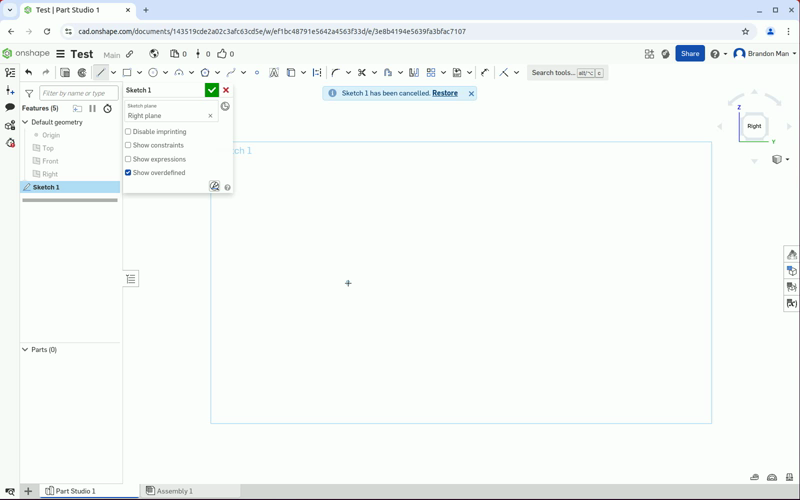
key_down(shift)
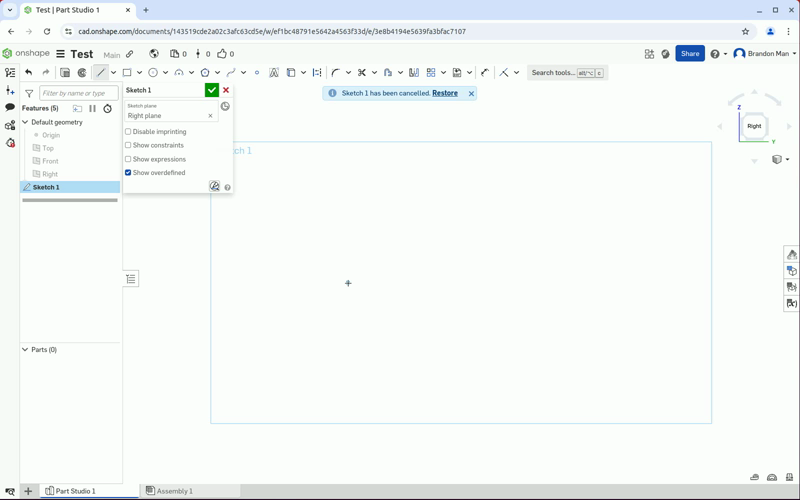
mouse_move(460, 282)
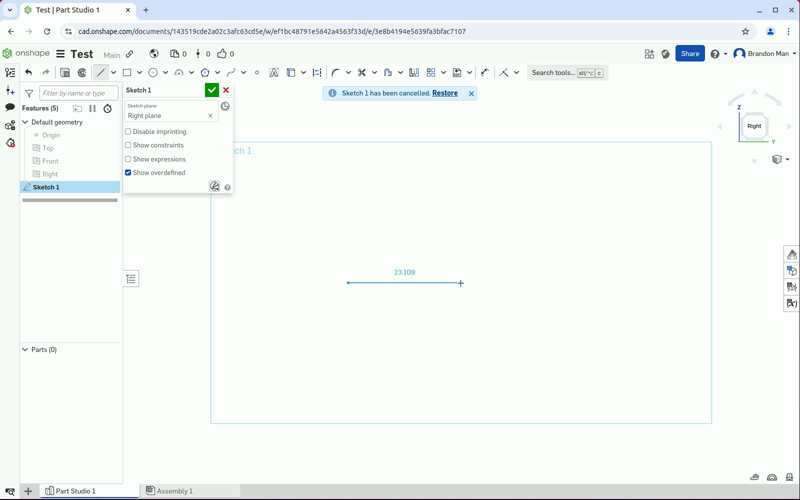
click(460, 282)
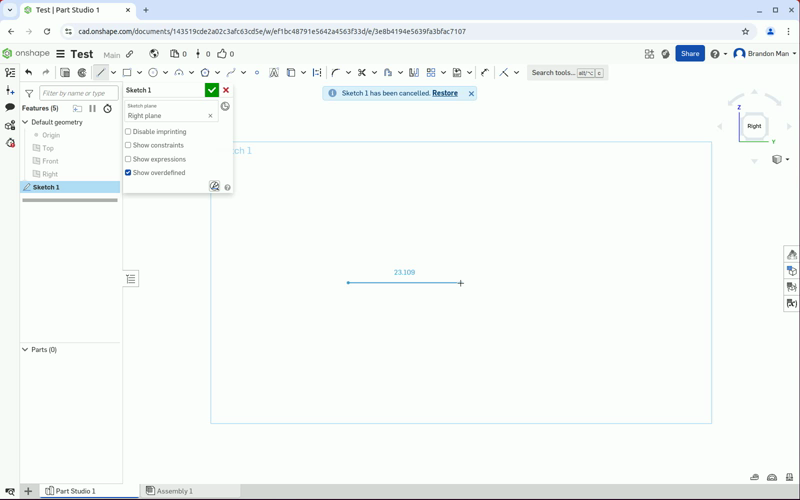
key_up(shift)
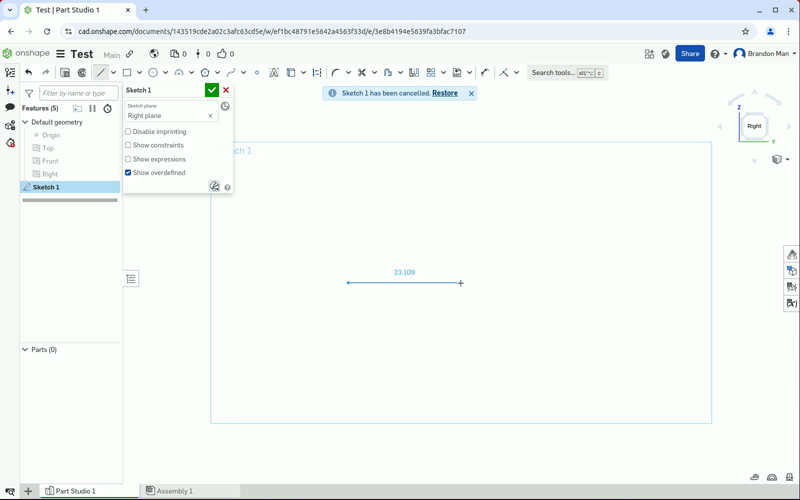
key_down(shift)
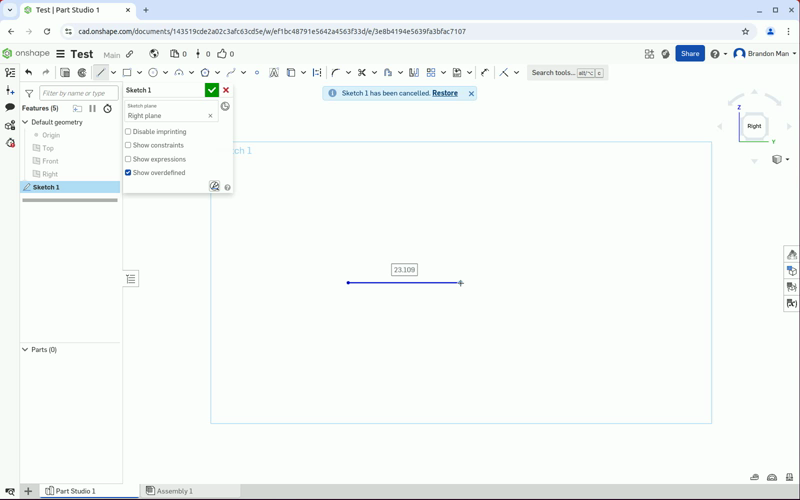
mouse_move(460, 213)
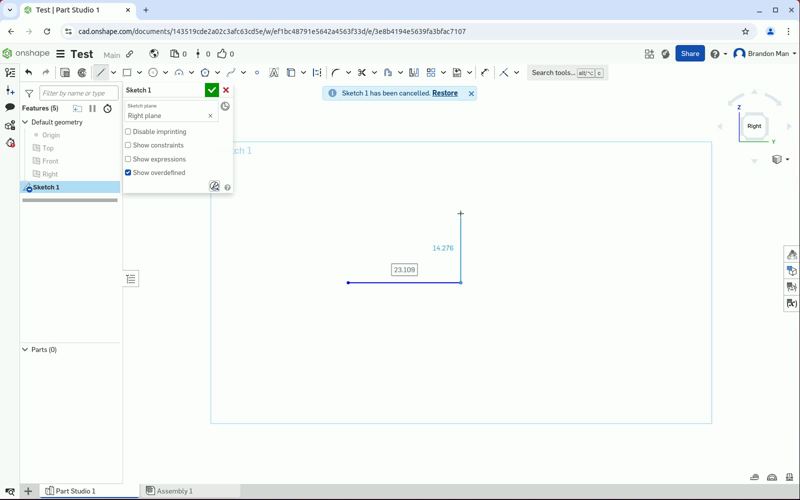
click(460, 213)
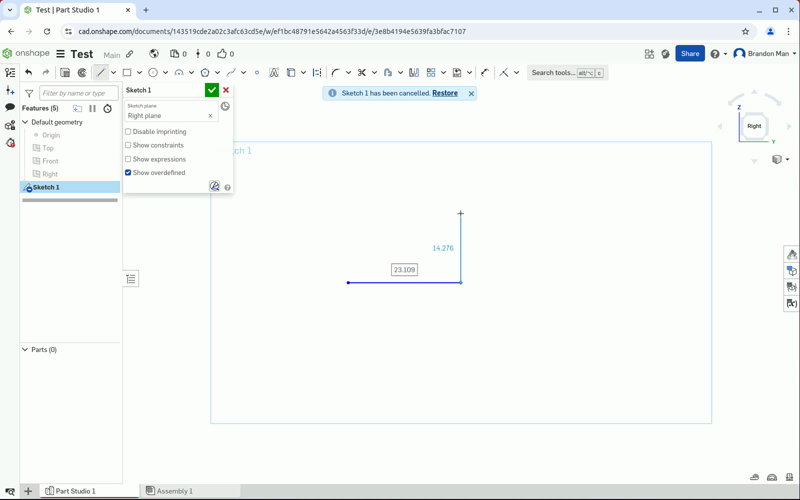
key_up(shift)
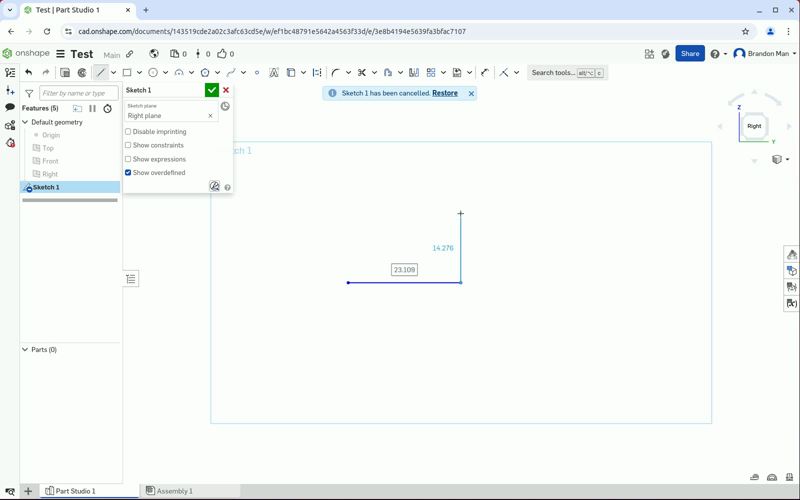
key_down(shift)
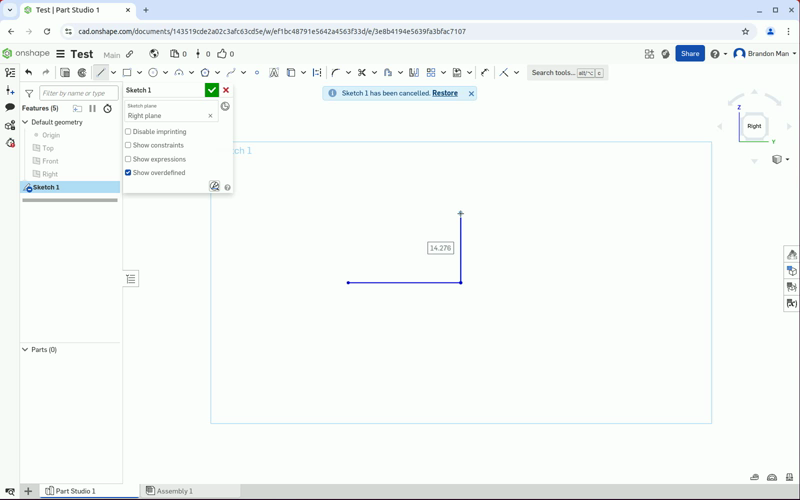
mouse_move(348, 213)
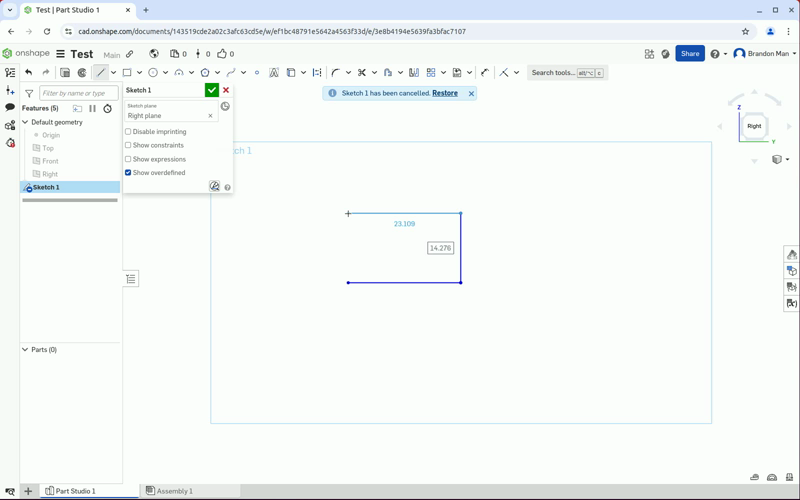
click(348, 213)
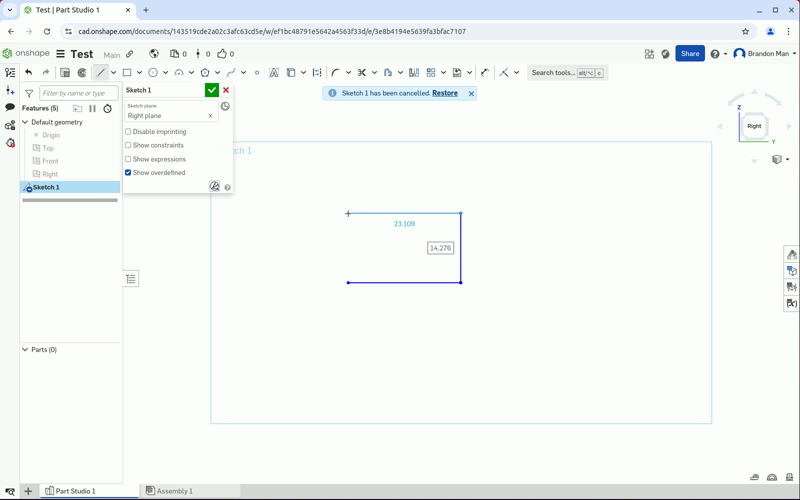
key_up(shift)
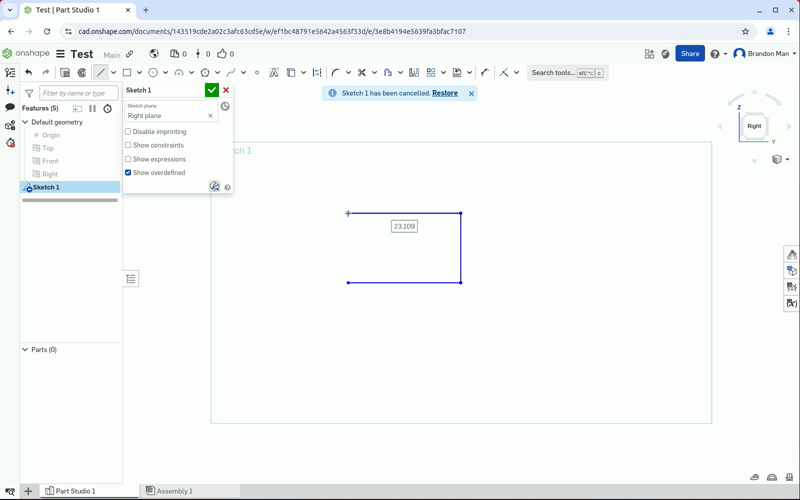
key_down(shift)
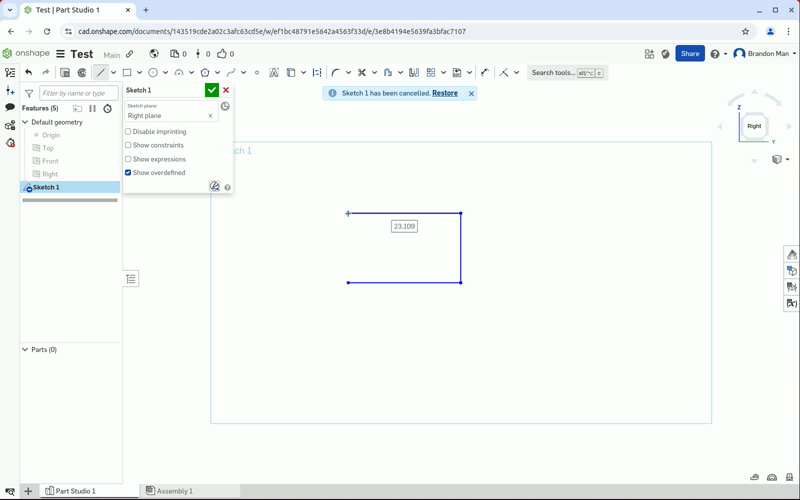
mouse_move(348, 282)
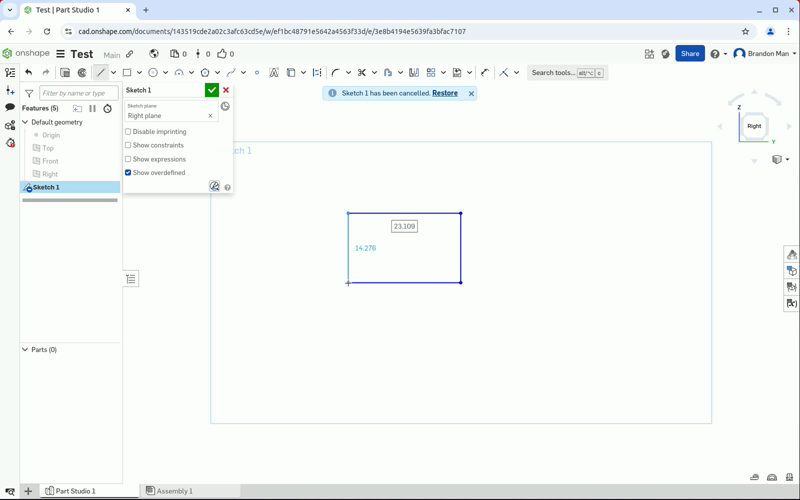
key_up(shift)
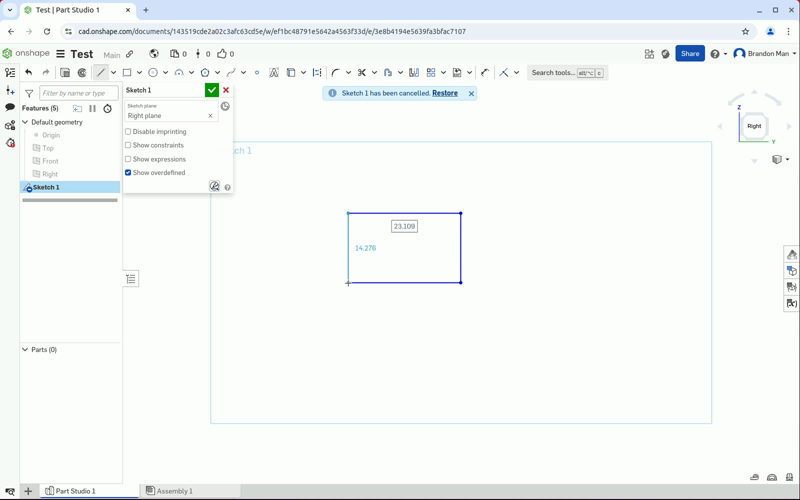
click(348, 282)
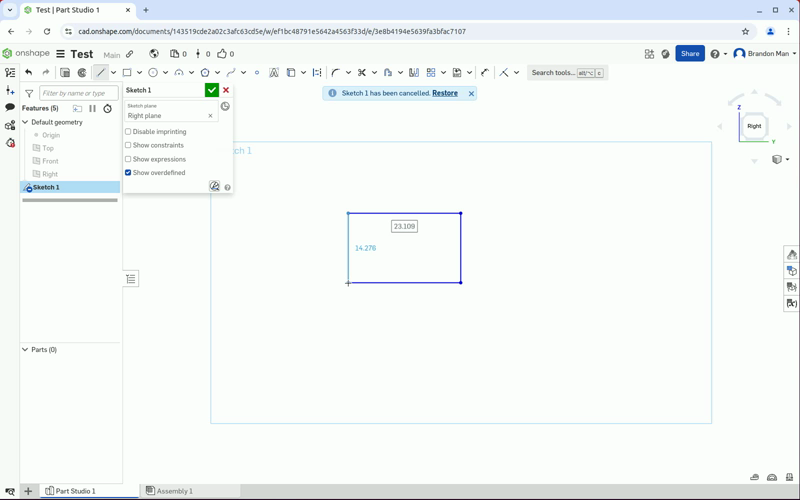
key(esc)
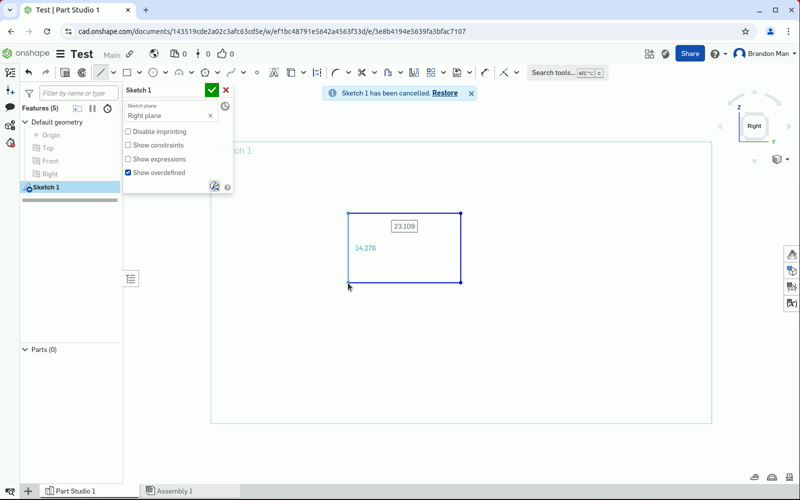
mouse_move(379, 228)
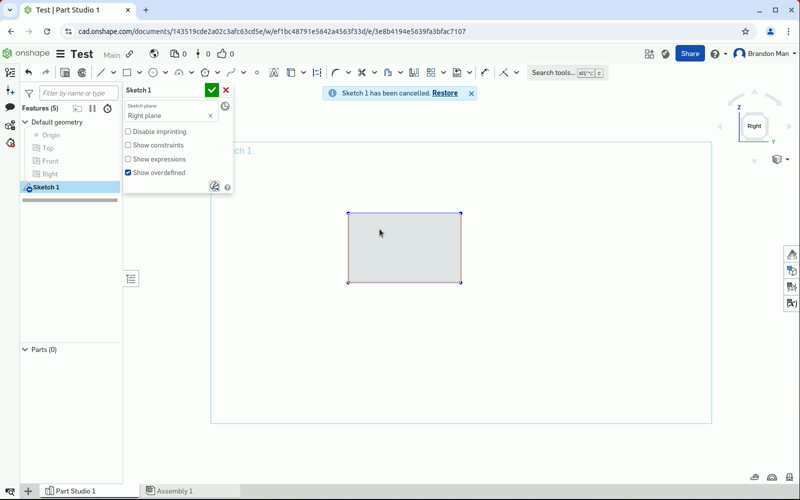
click(379, 228)
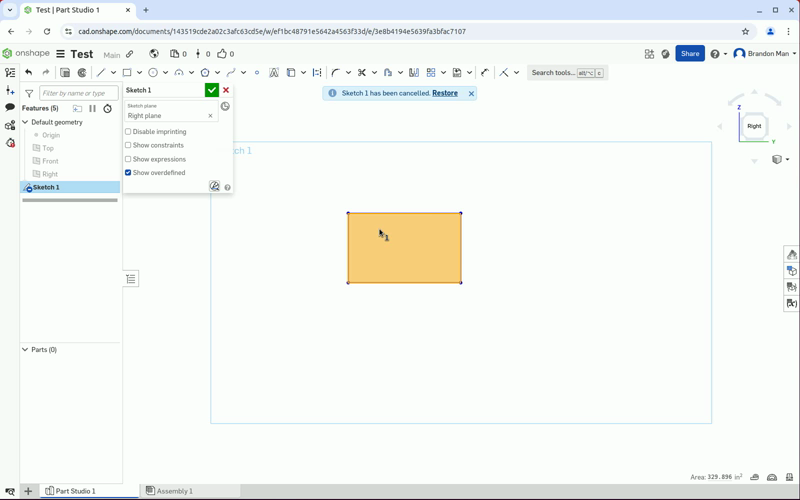
mouse_move(73, 352)
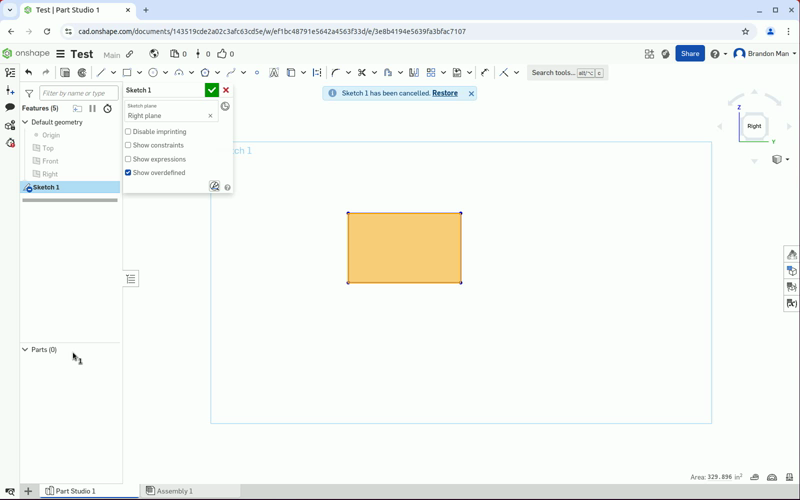
key(shift+y)
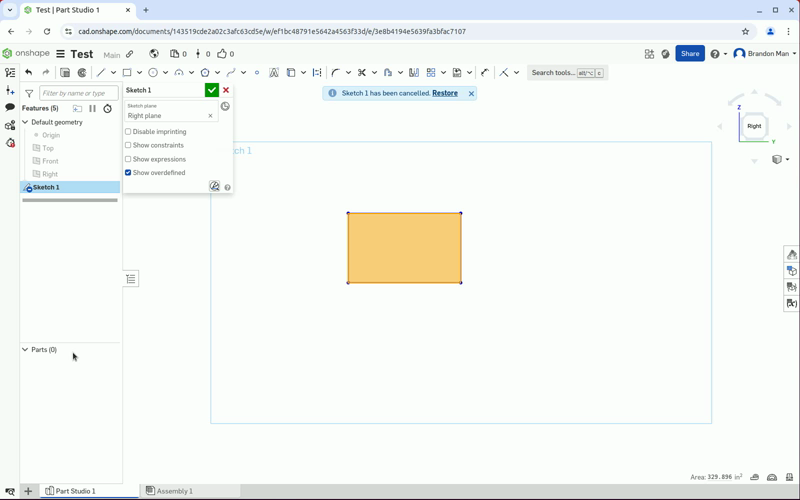
key(shift+e)
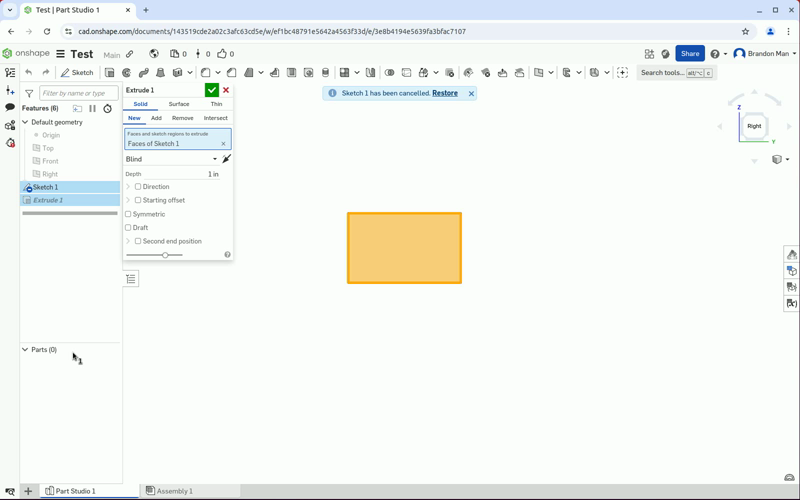
mouse_move(143, 106)
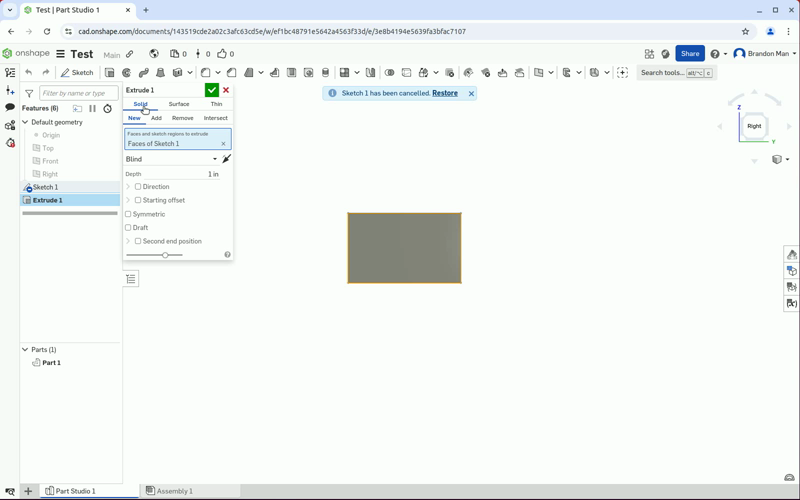
click(143, 106)
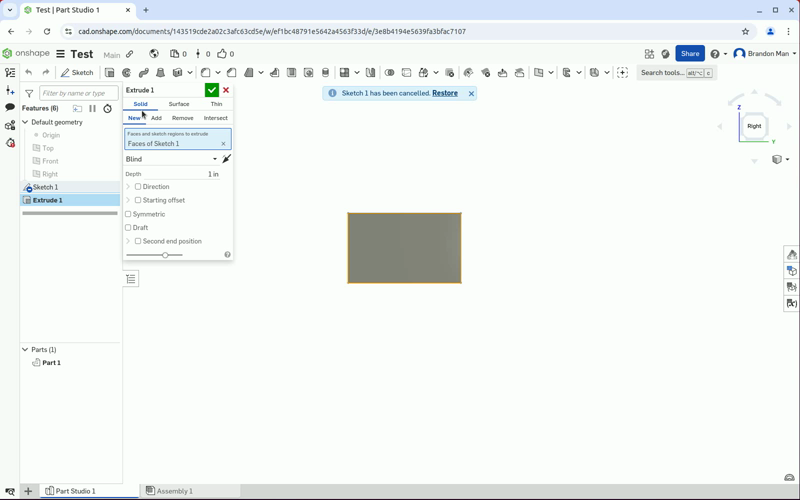
mouse_move(137, 120)
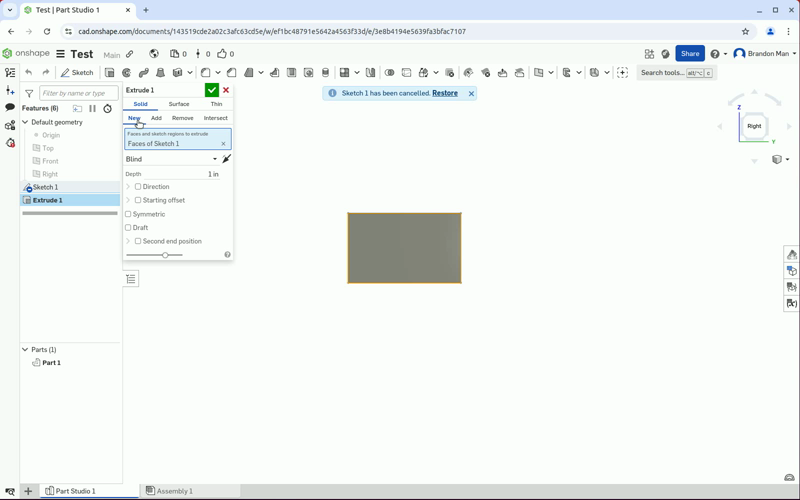
click(137, 120)
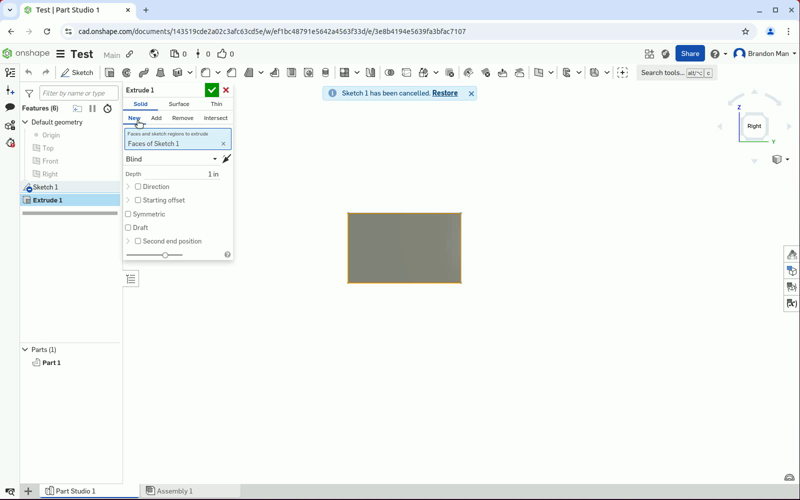
key(tab, 4)
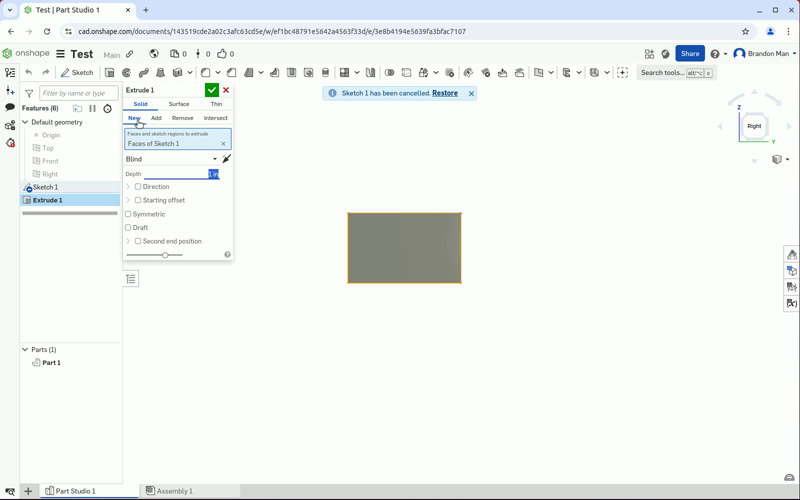
text(14.443)
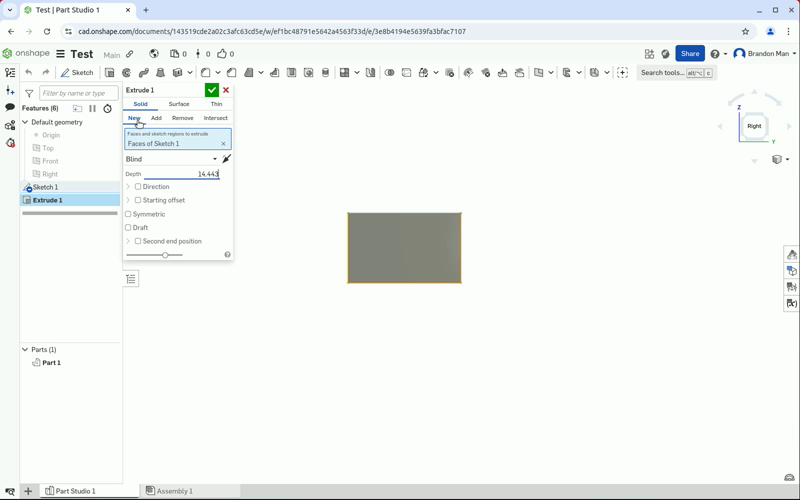
key(enter)
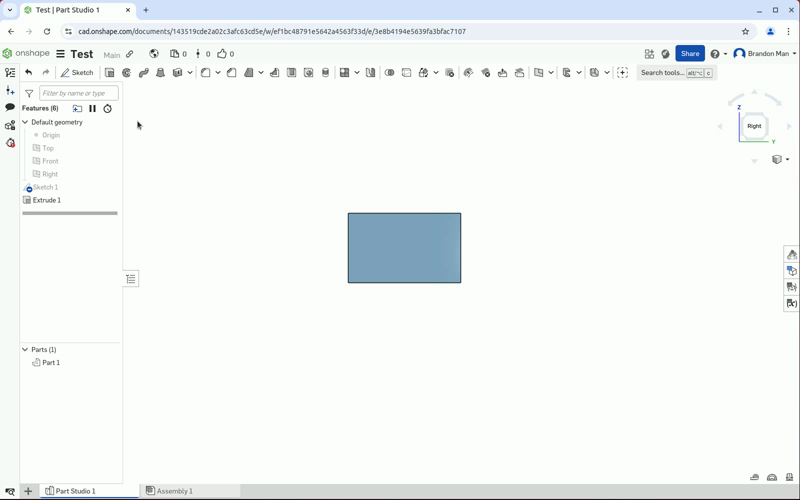
key(shift+h)
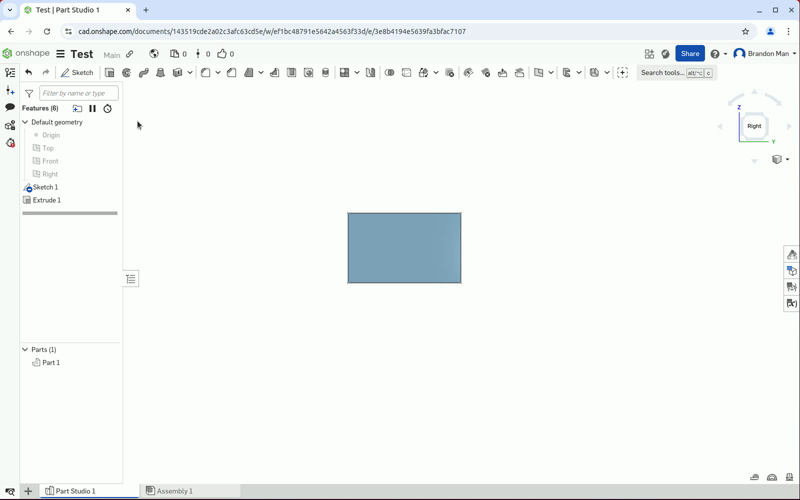
key(shift+h)
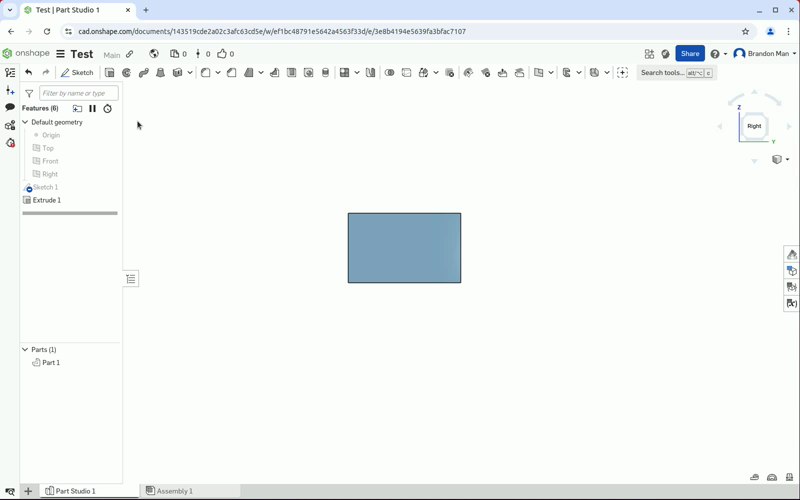
mouse_move(73, 189)
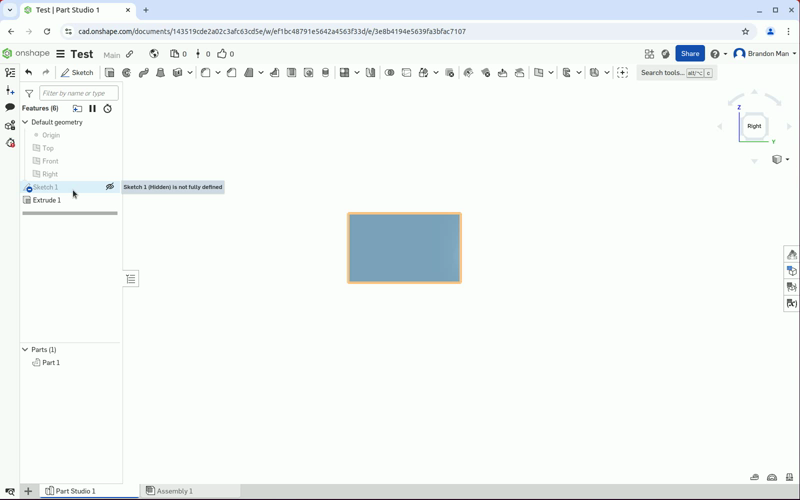
click(73, 189)
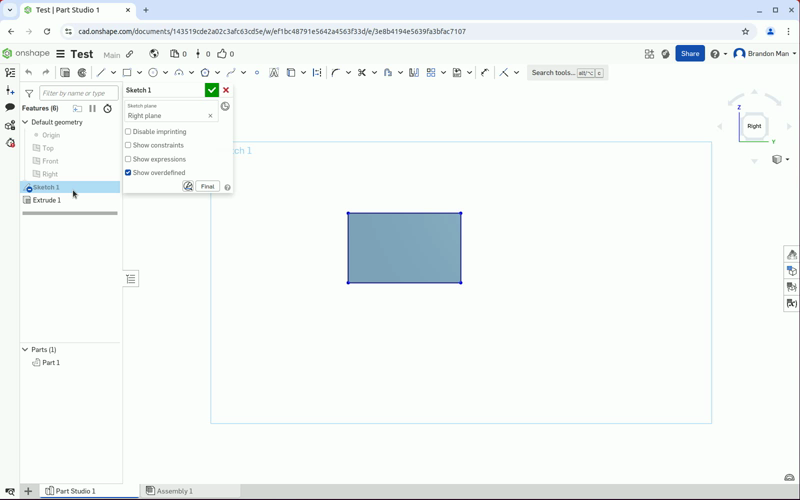
mouse_move(229, 92)
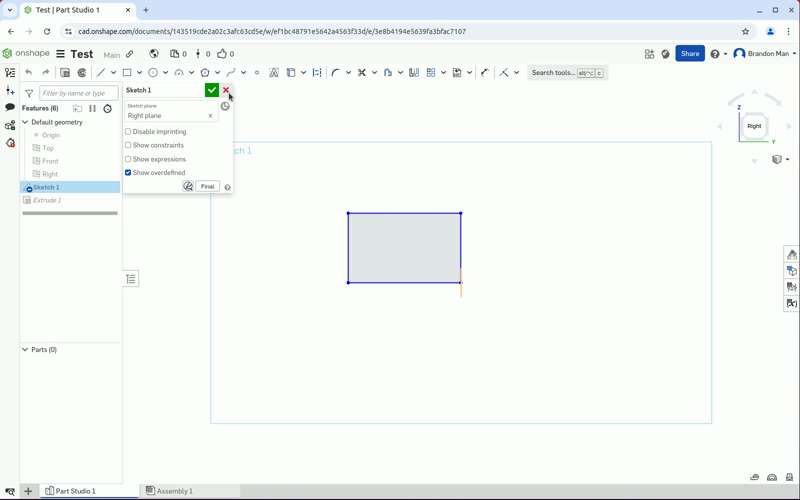
click(229, 92)
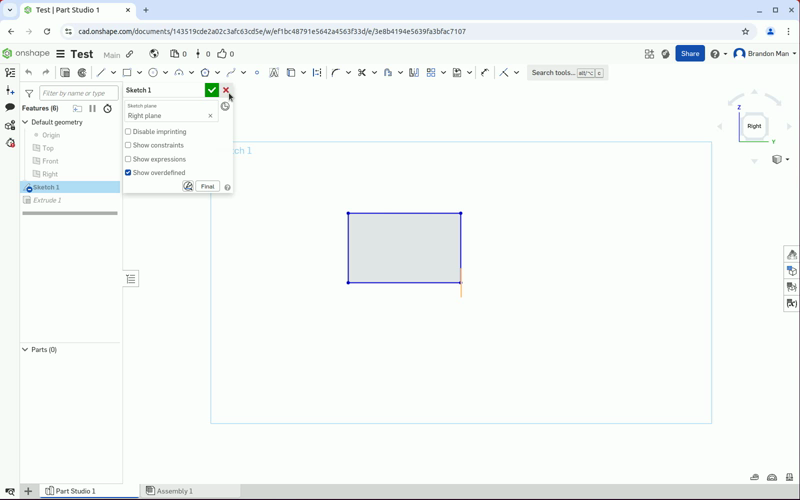
key(shift+s)
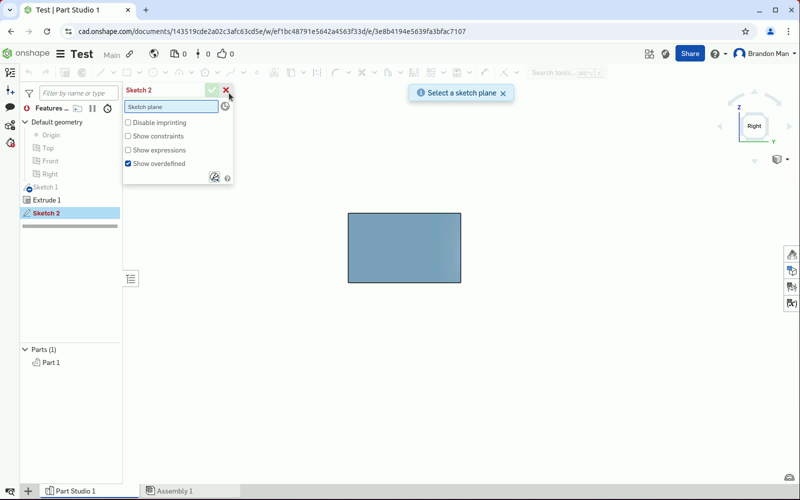
mouse_move(73, 176)
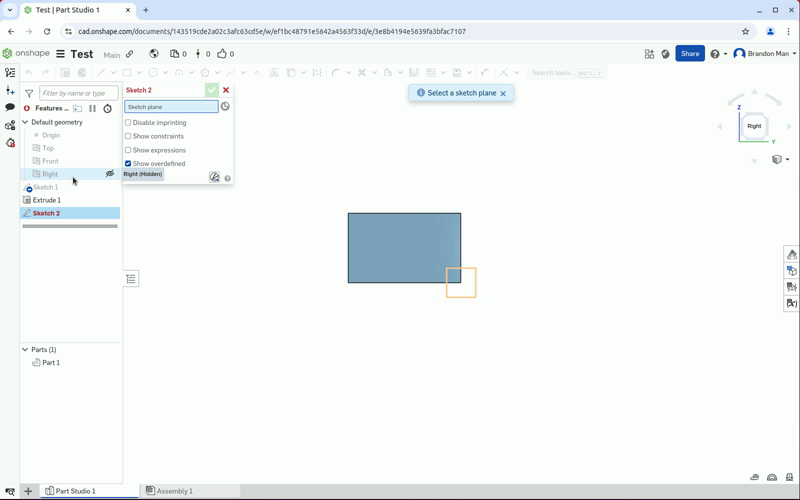
click(73, 176)
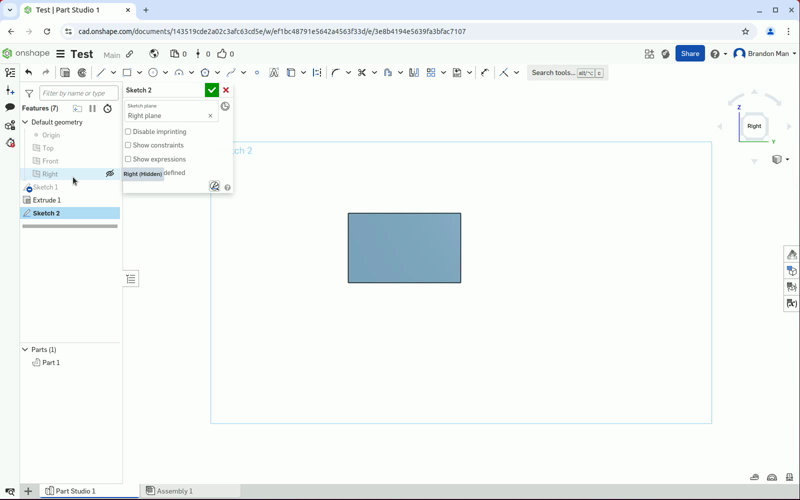
mouse_move(73, 352)
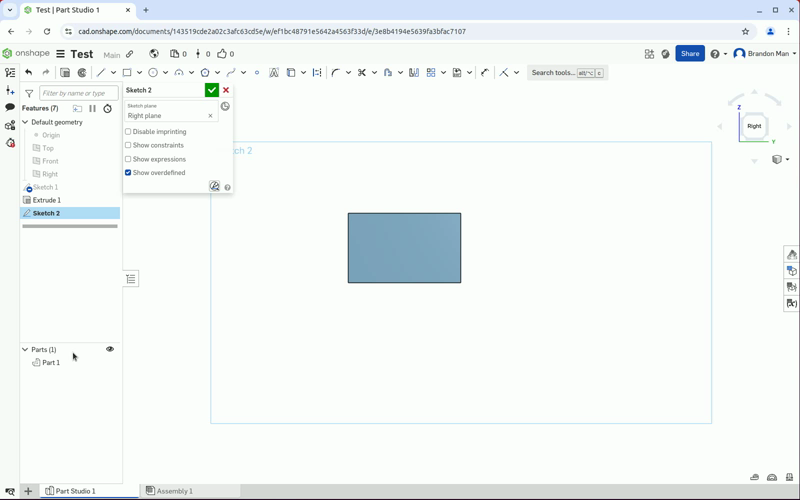
key(y)
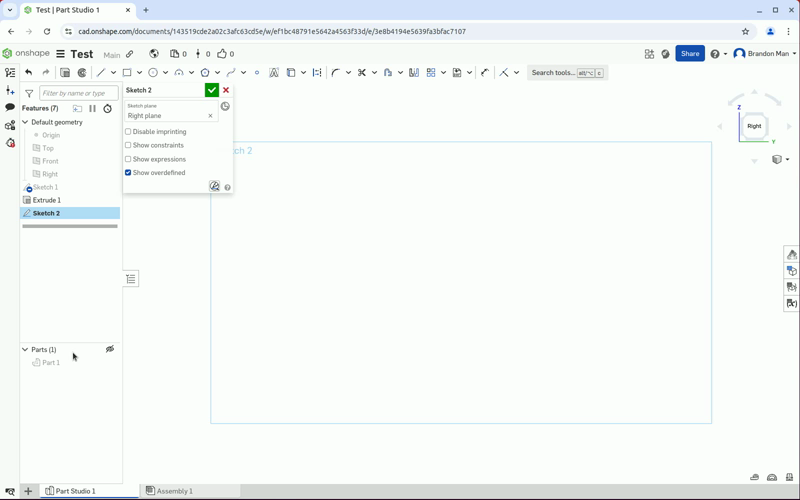
key(l)
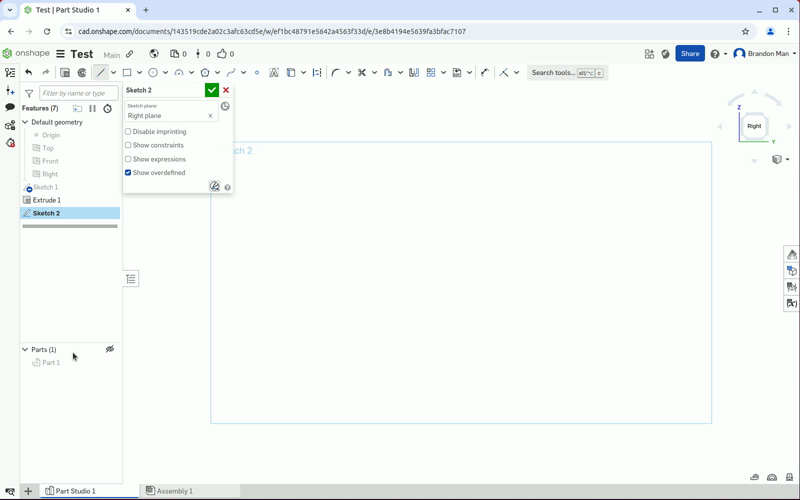
key_down(shift)
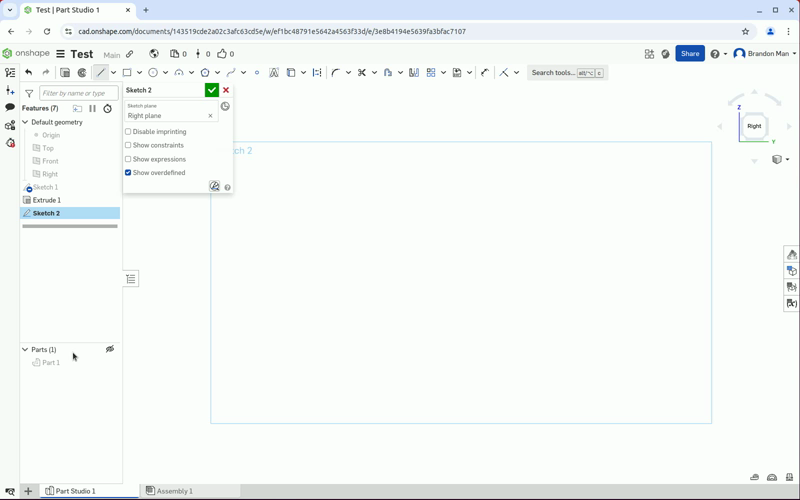
mouse_move(348, 282)
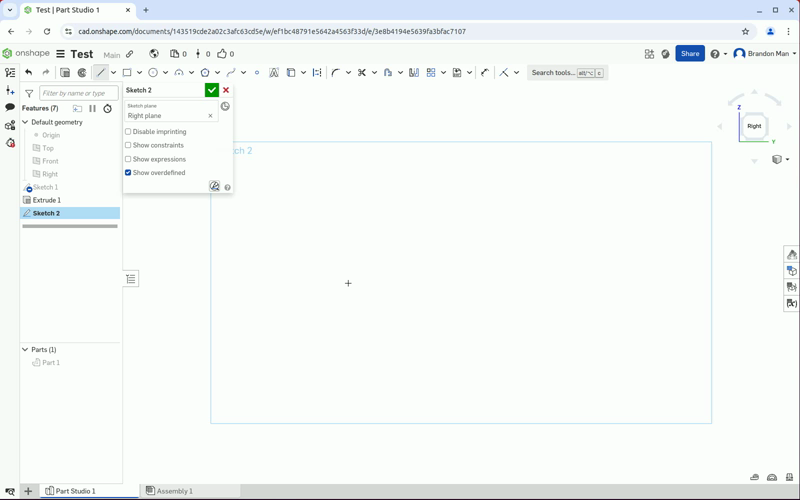
click(348, 282)
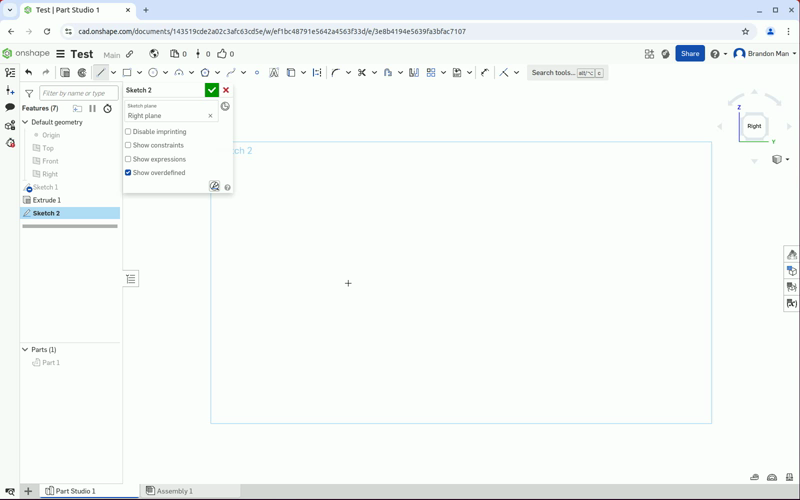
key_up(shift)
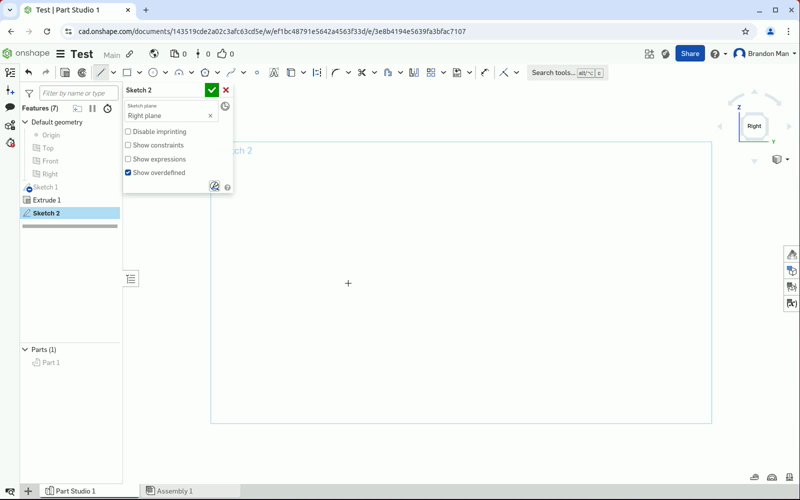
key_down(shift)
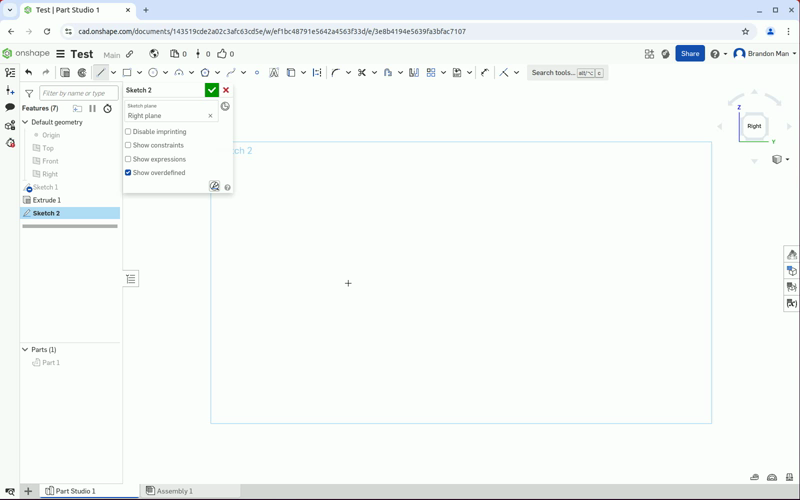
mouse_move(460, 282)
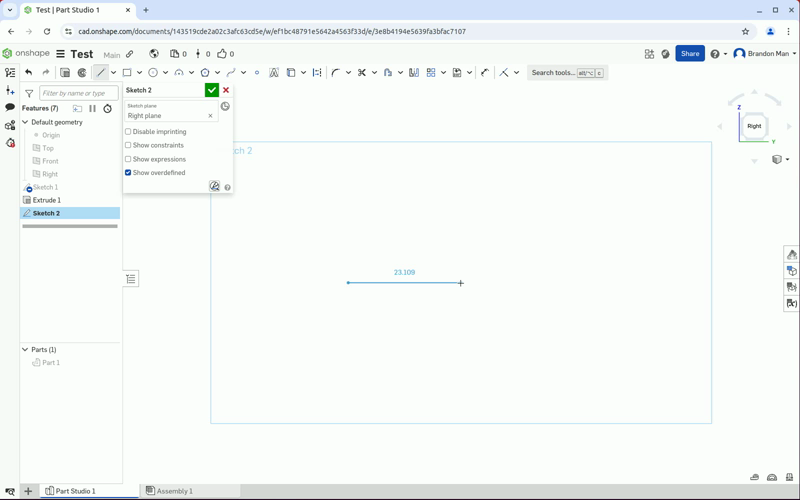
click(460, 282)
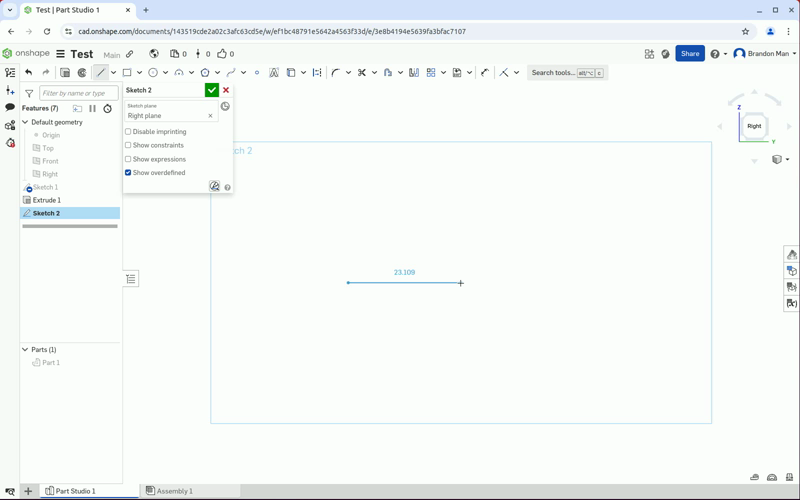
key_up(shift)
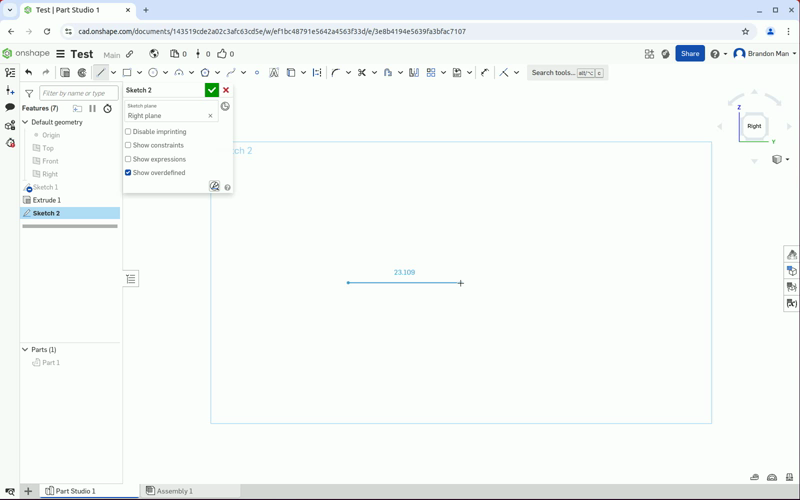
key_down(shift)
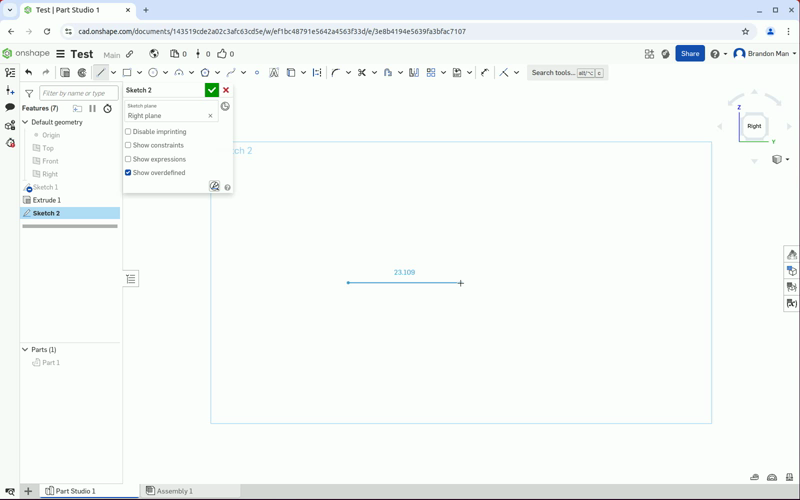
mouse_move(460, 213)
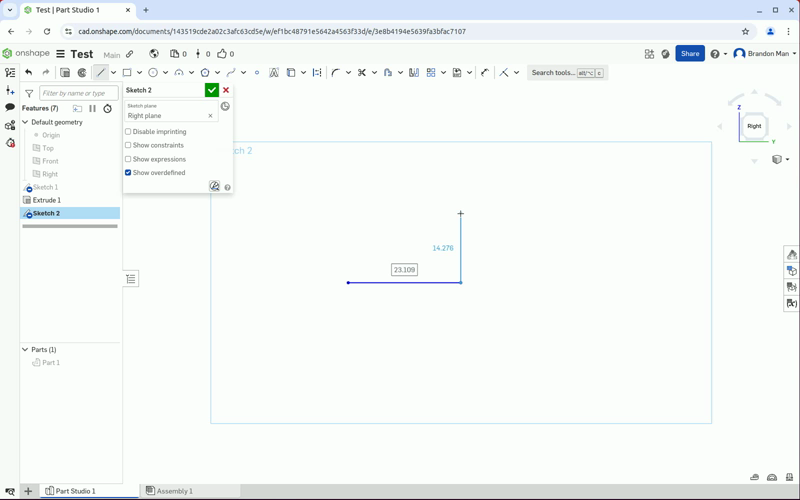
click(460, 213)
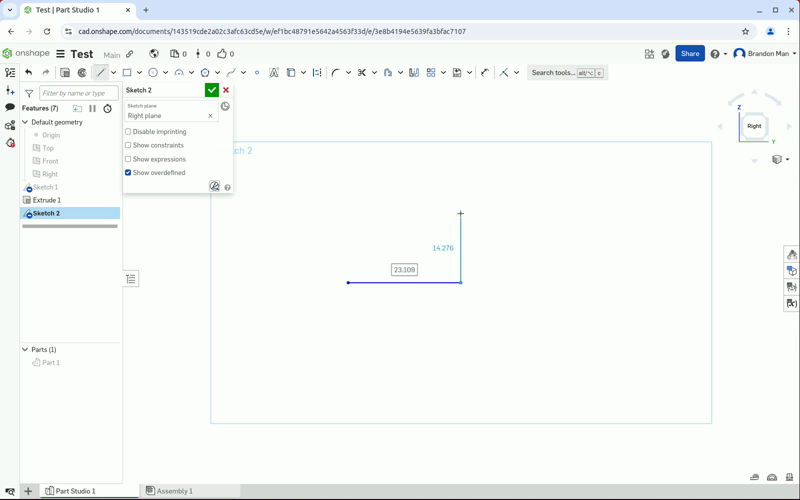
key_up(shift)
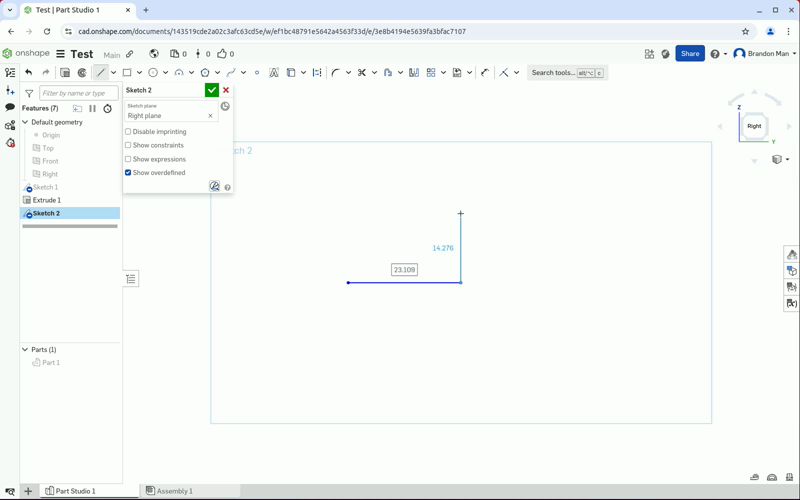
key_down(shift)
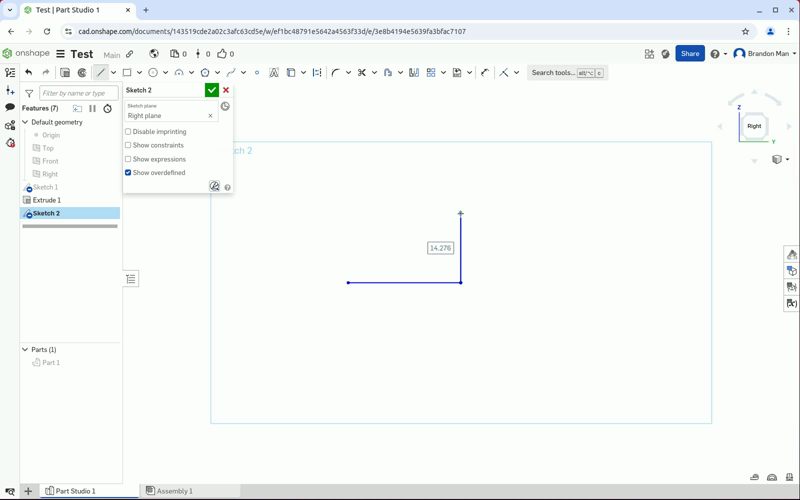
mouse_move(348, 213)
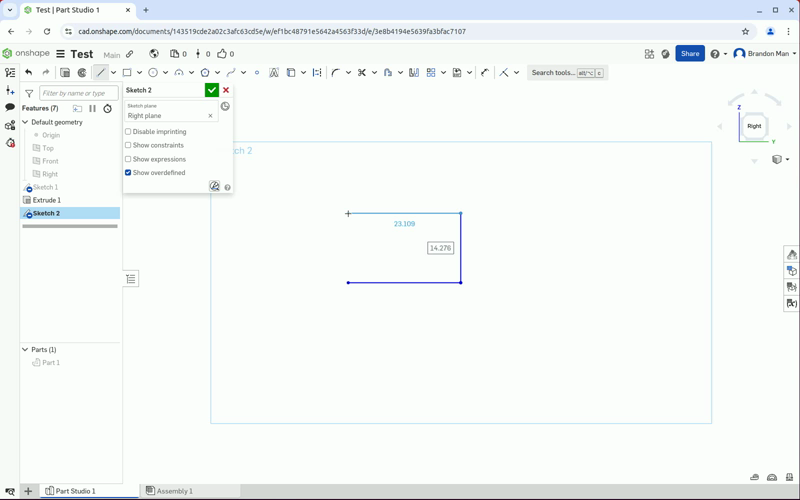
click(348, 213)
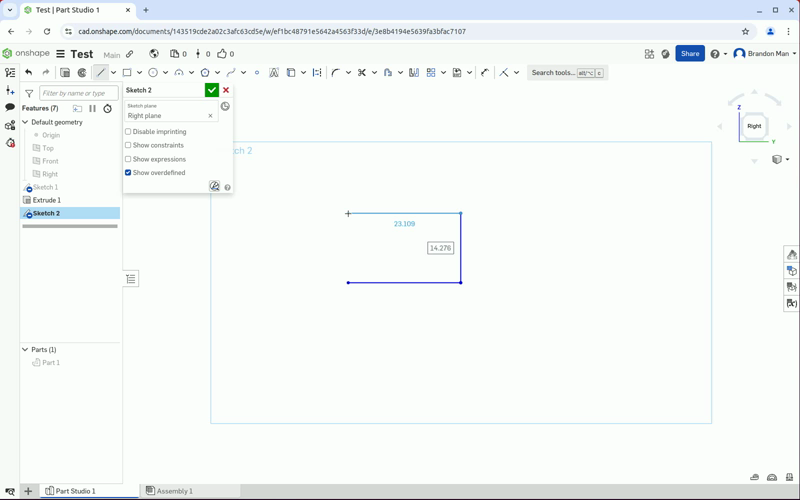
key_up(shift)
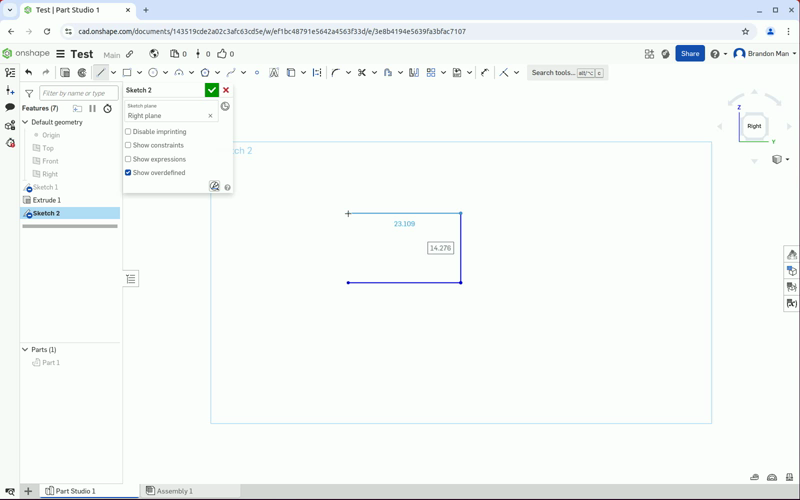
key_down(shift)
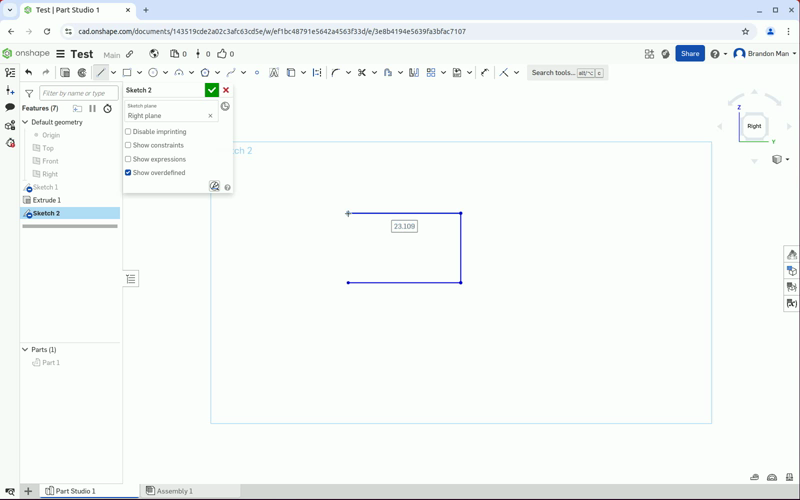
mouse_move(348, 282)
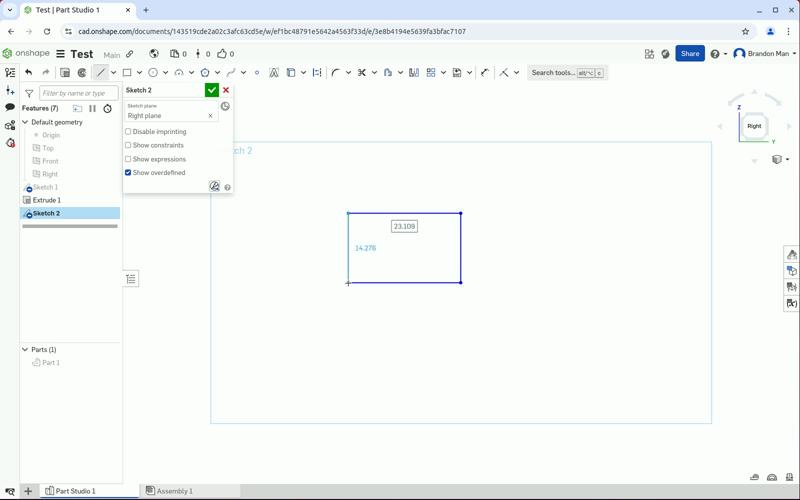
key_up(shift)
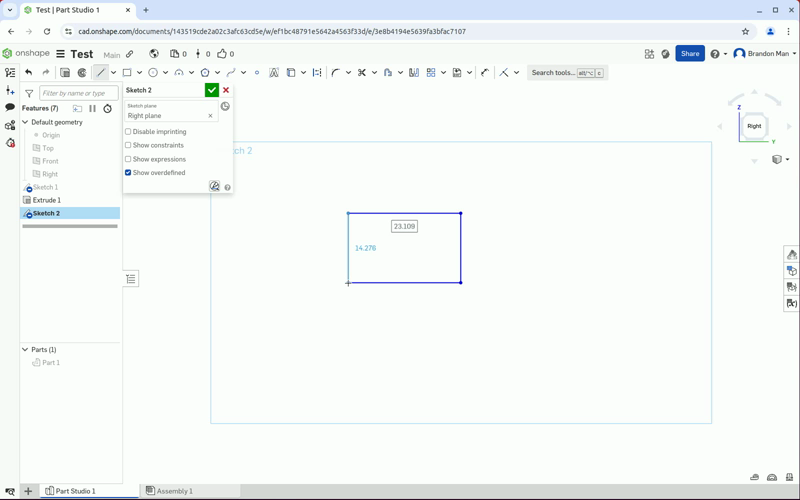
click(348, 282)
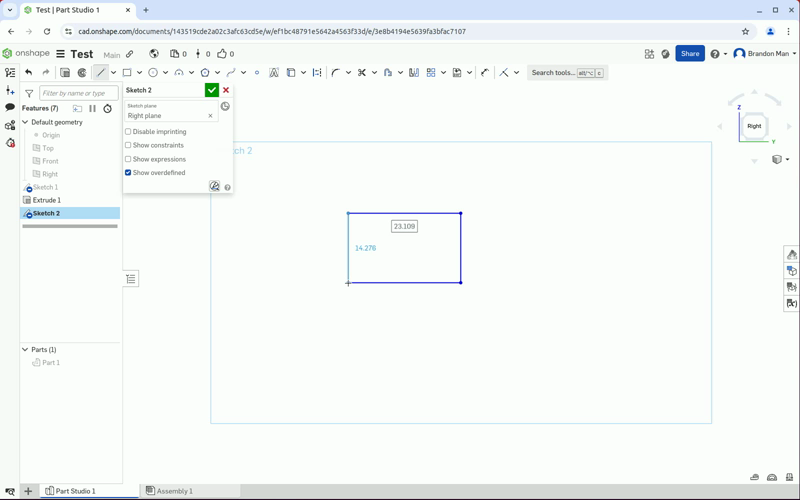
key(esc)
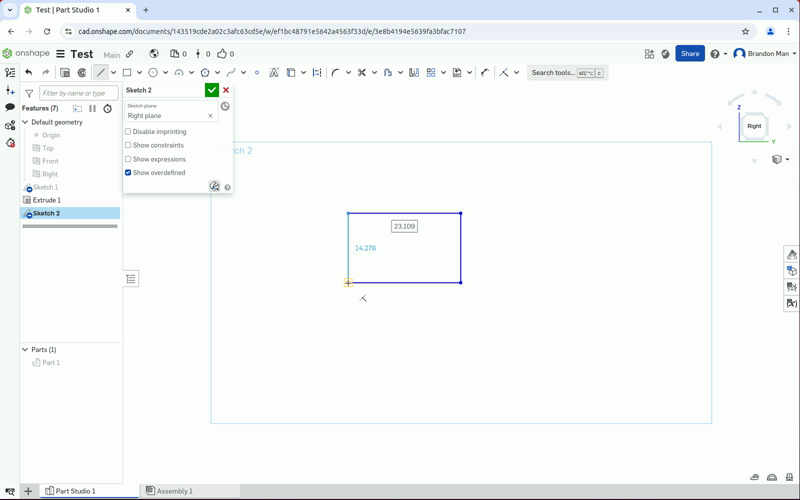
mouse_move(399, 269)
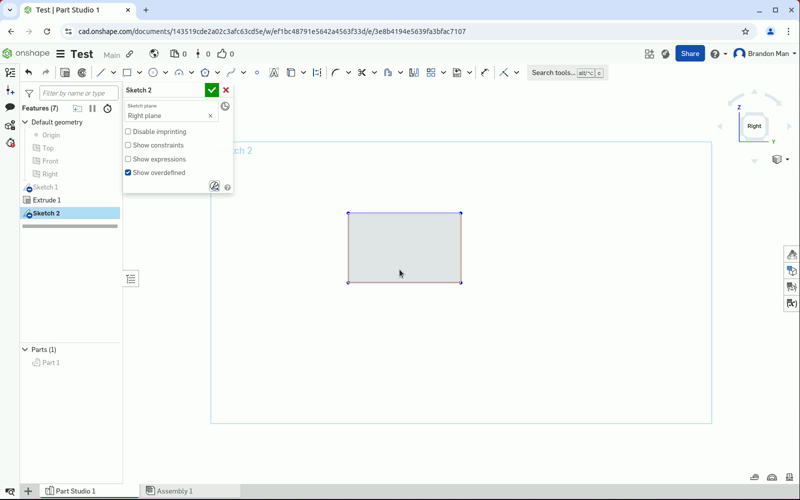
click(399, 269)
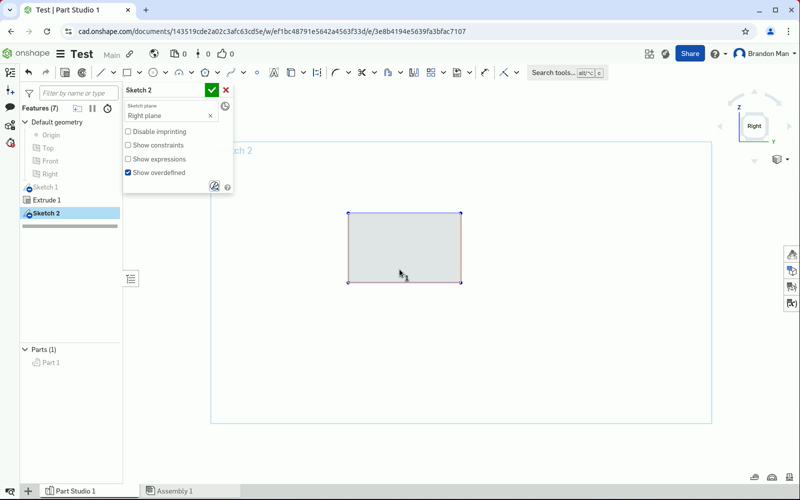
mouse_move(73, 352)
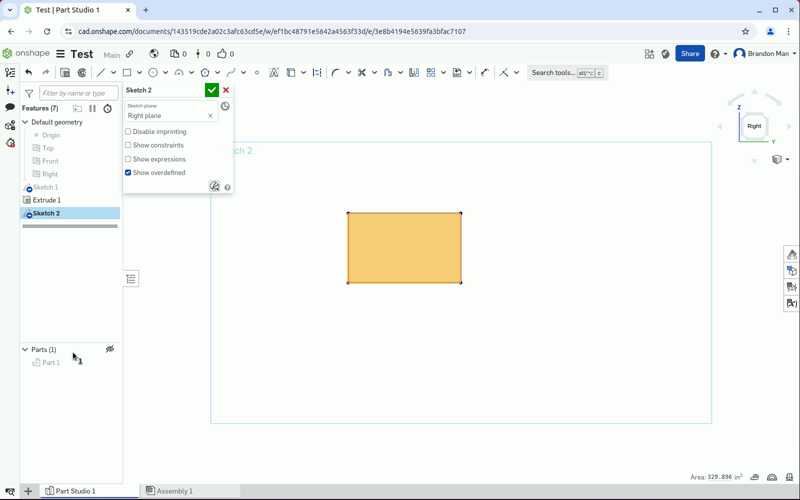
key(shift+y)
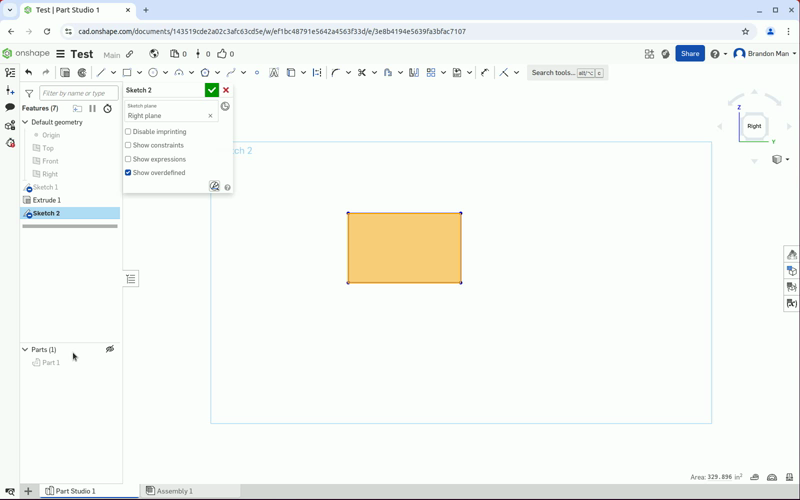
key(shift+e)
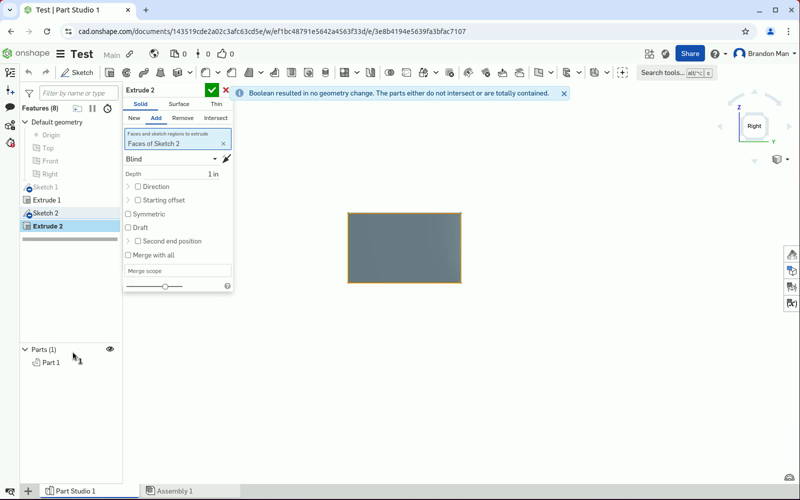
mouse_move(143, 106)
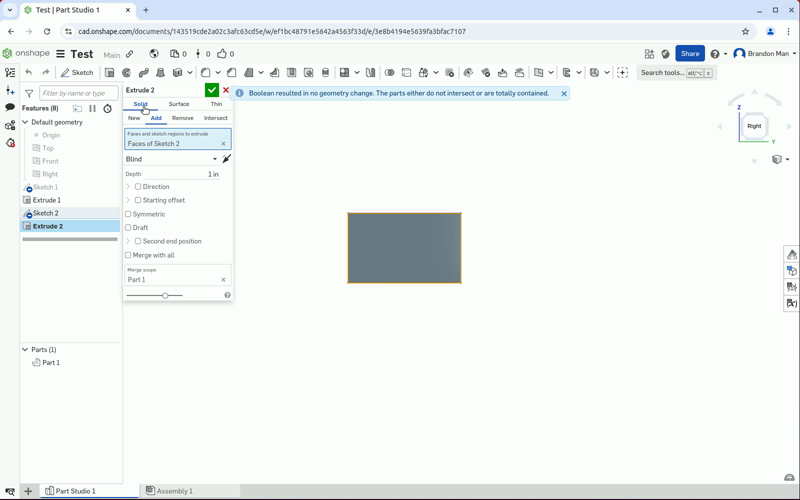
click(143, 106)
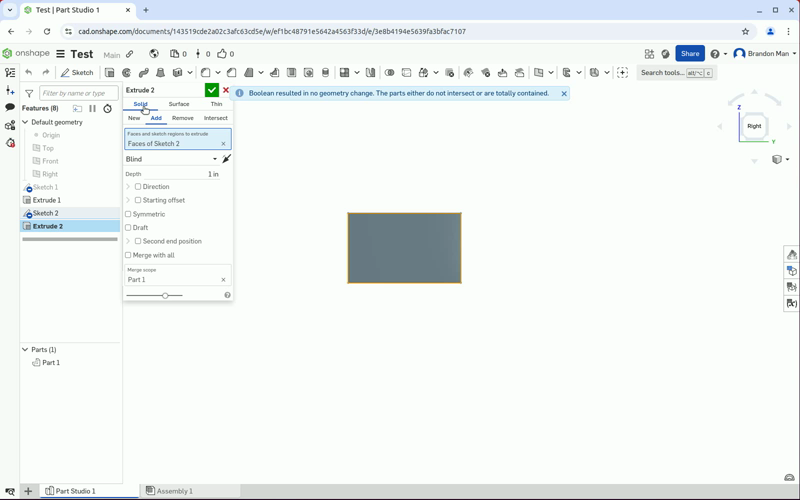
mouse_move(137, 120)
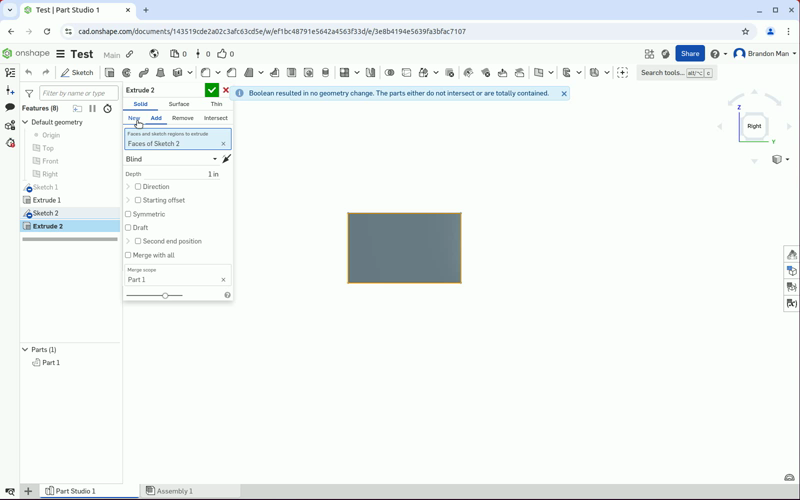
click(137, 120)
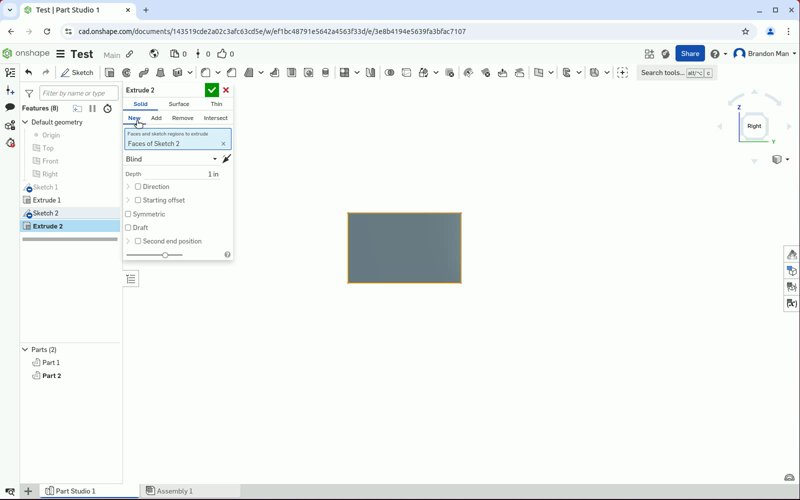
key(tab, 4)
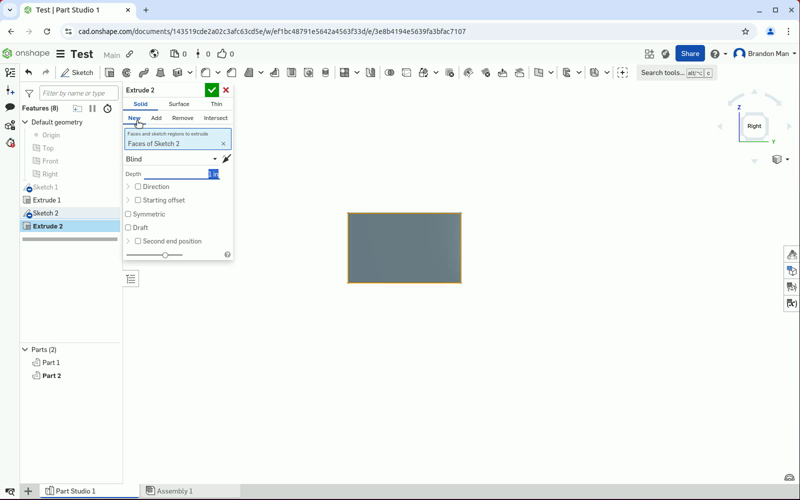
text(14.443)
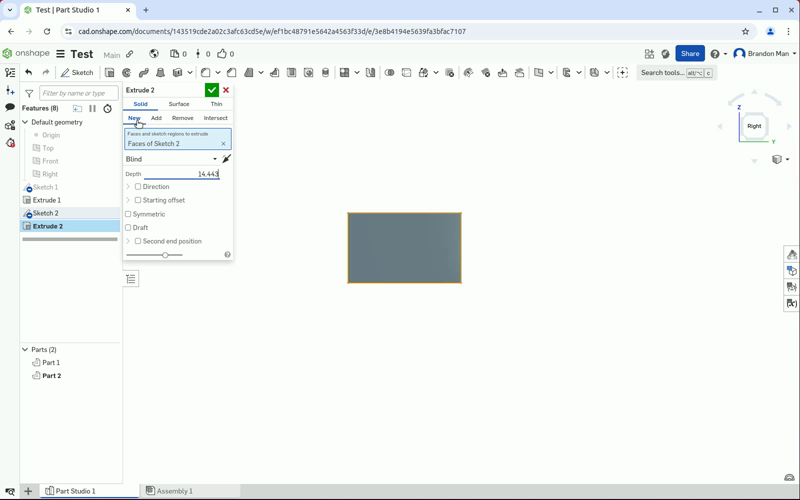
key(enter)
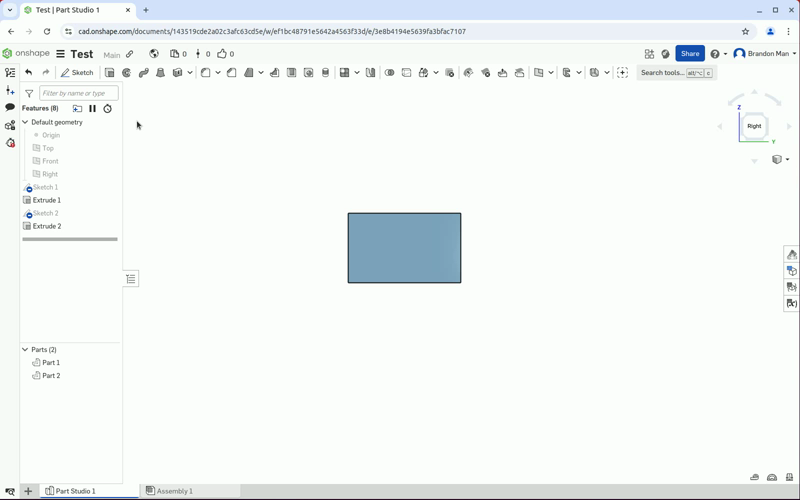
key(shift+h)
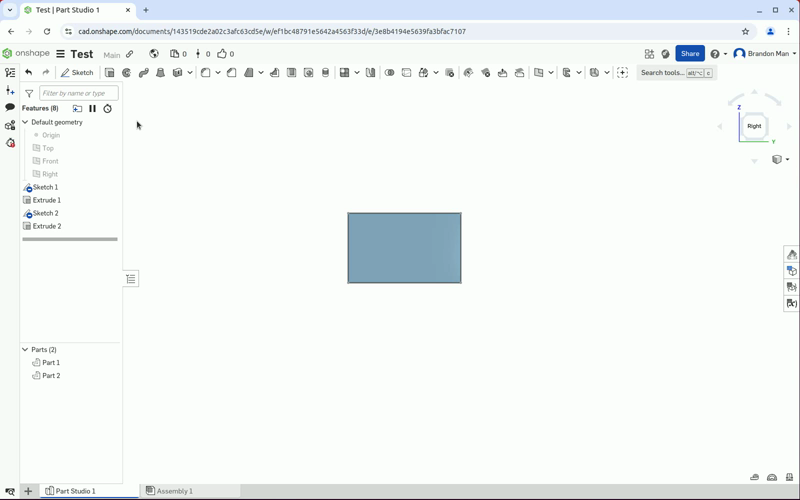
key(shift+h)
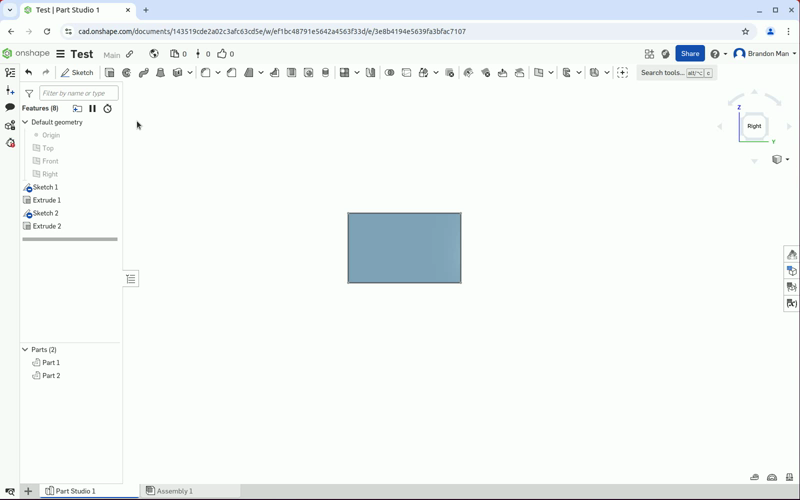
key(shift+7)
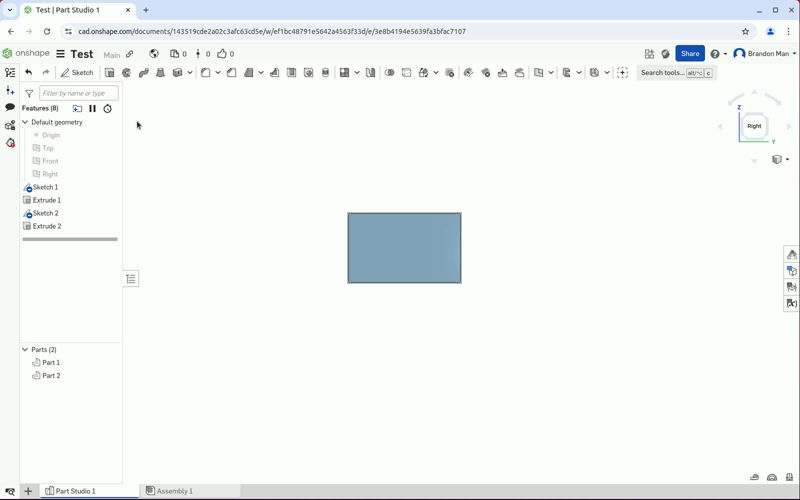
key(right, 2)
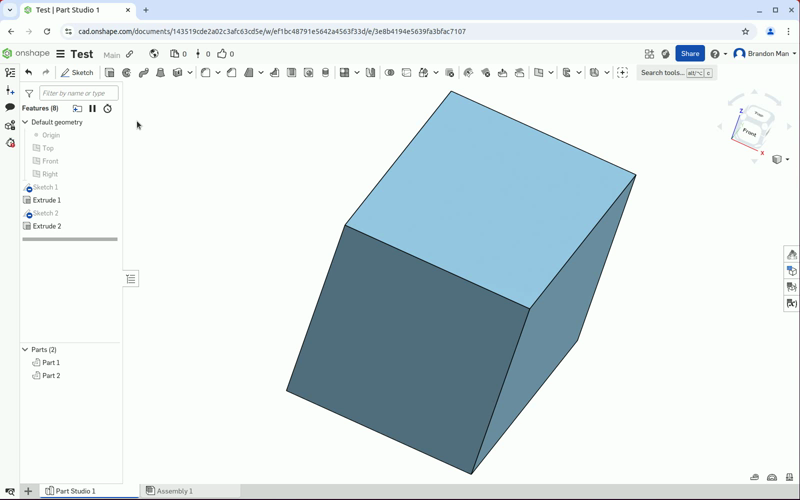
key(down, 2)
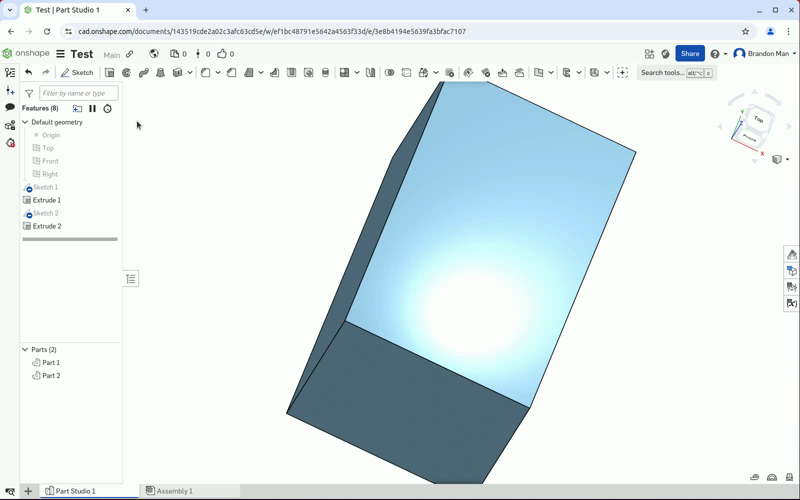
key(up, 2)
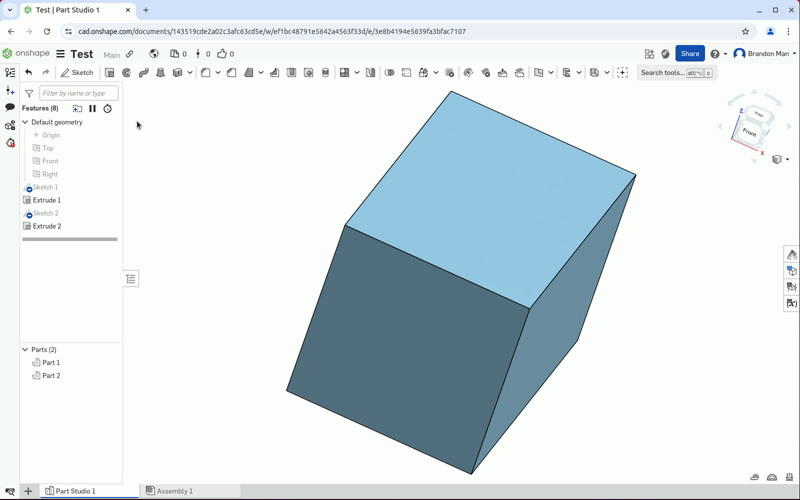
key(left, 2)
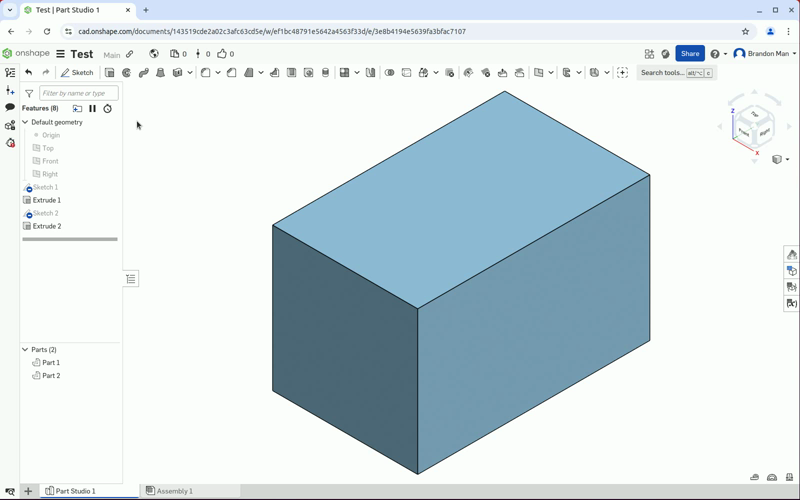
mouse_move(73, 189)
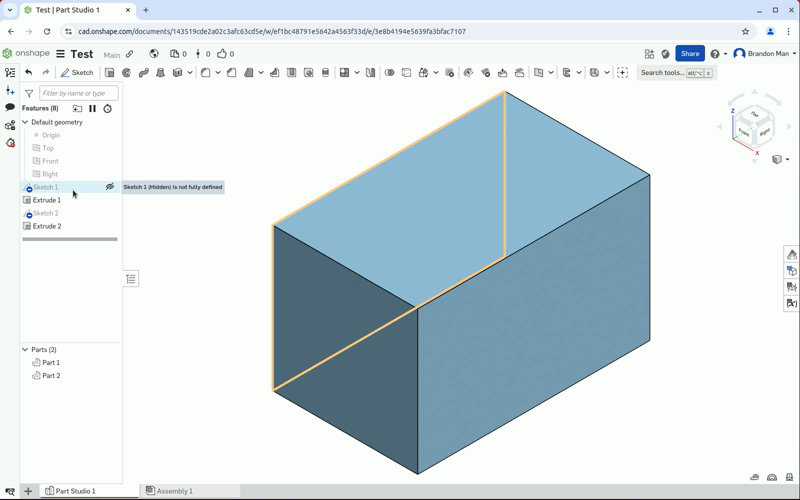
click(73, 189)